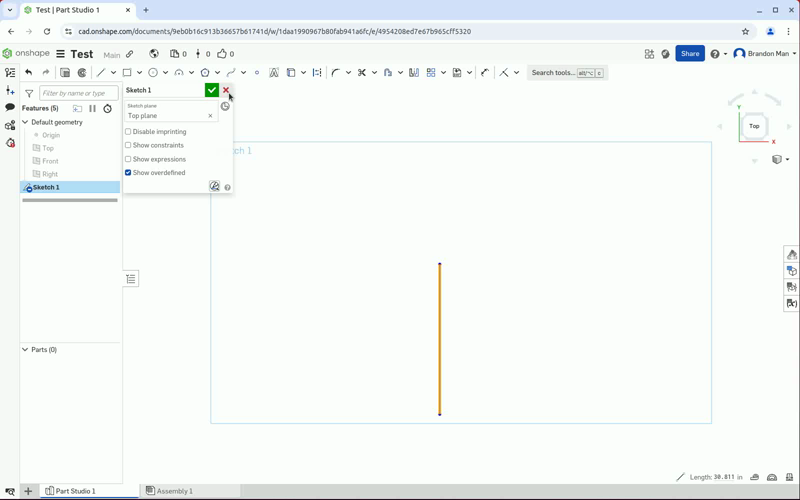
key(shift+h)
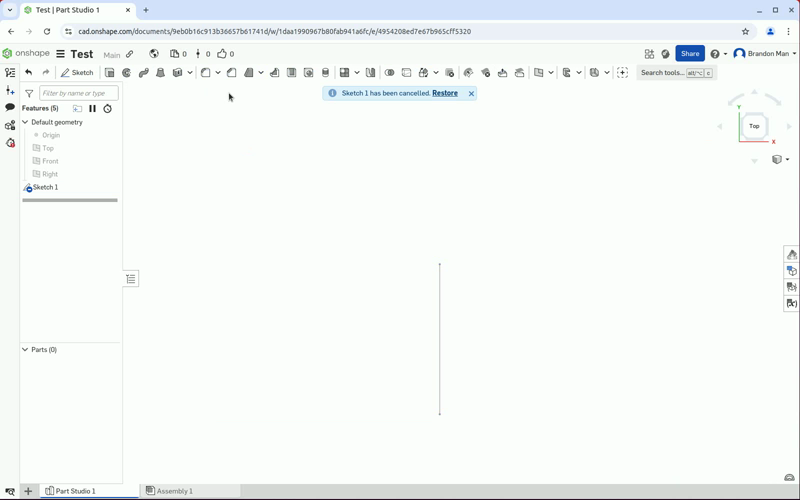
key(shift+s)
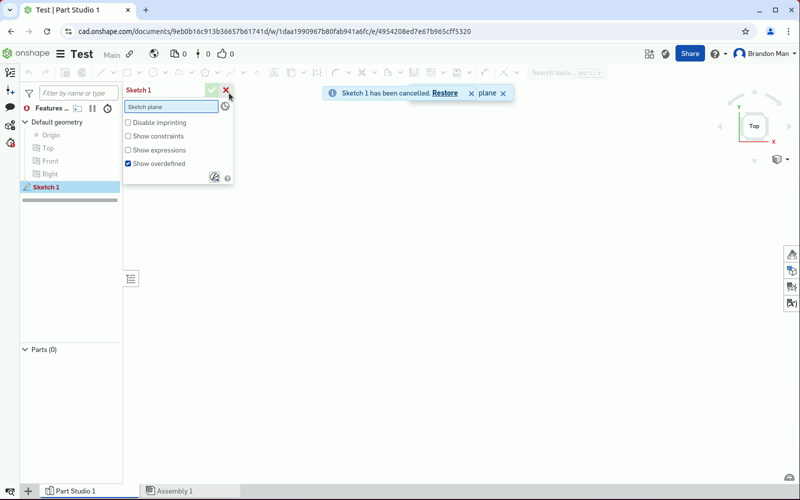
mouse_move(73, 150)
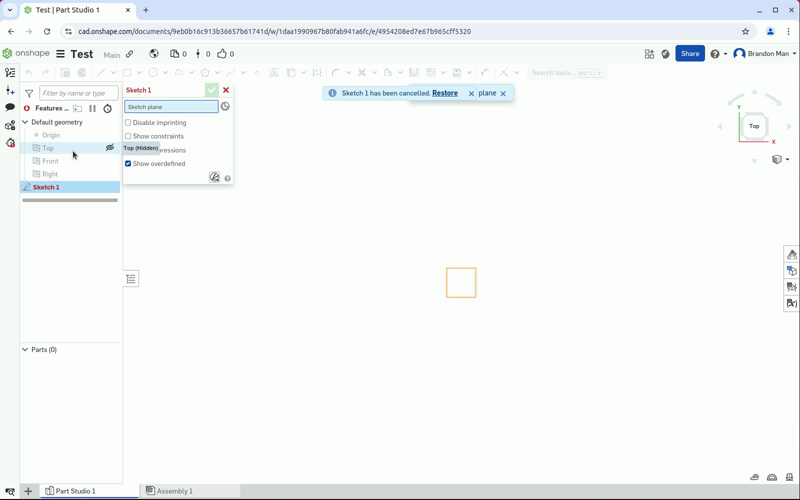
click(73, 150)
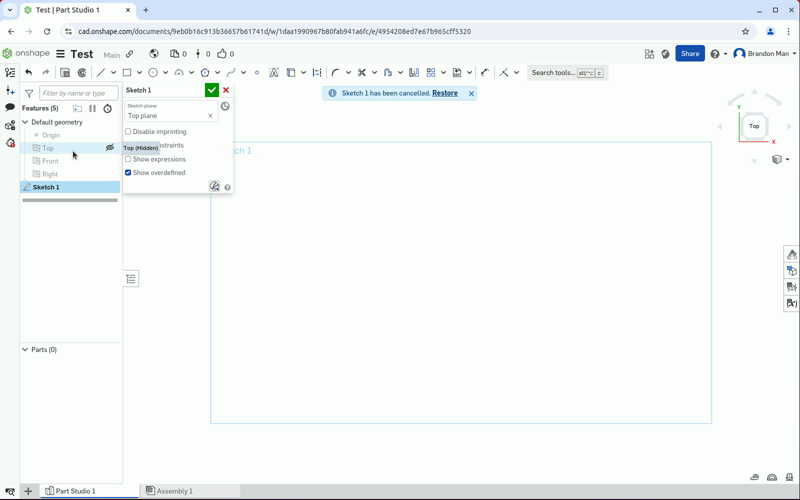
mouse_move(73, 352)
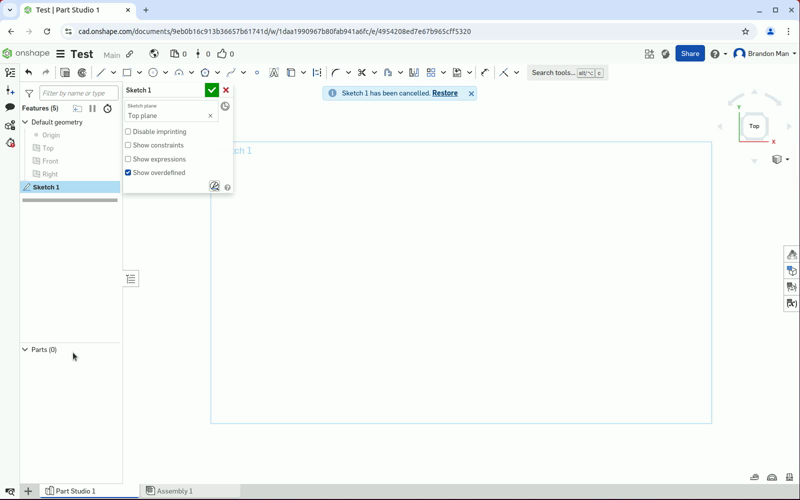
key(y)
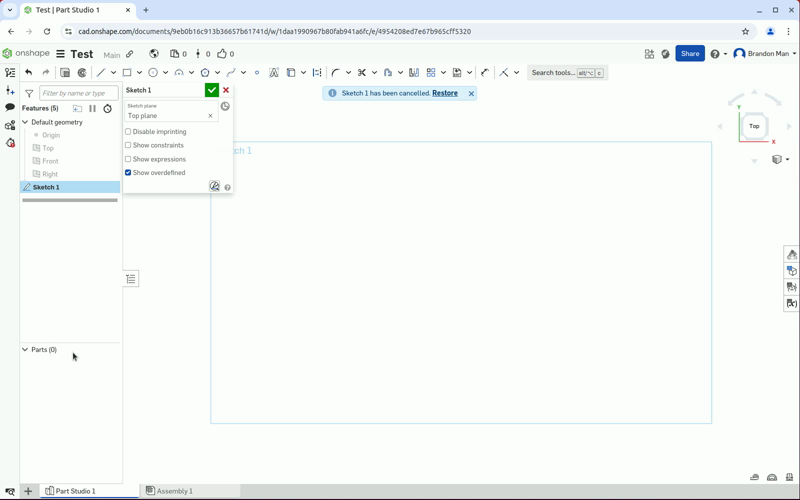
key(c)
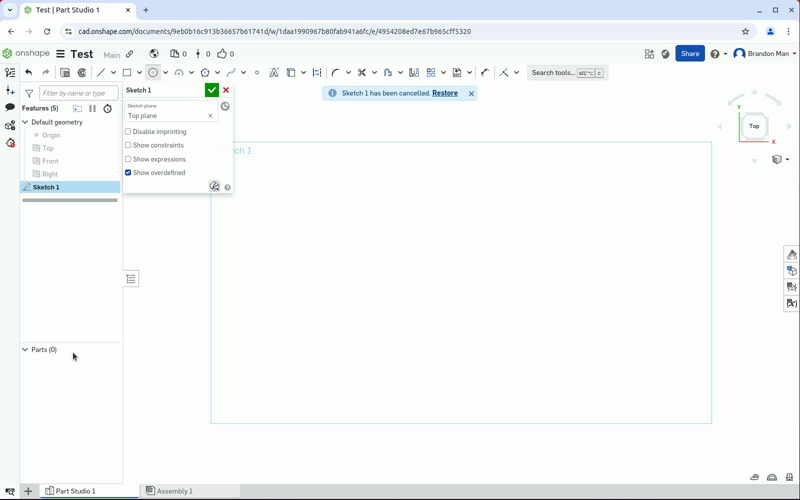
key_down(shift)
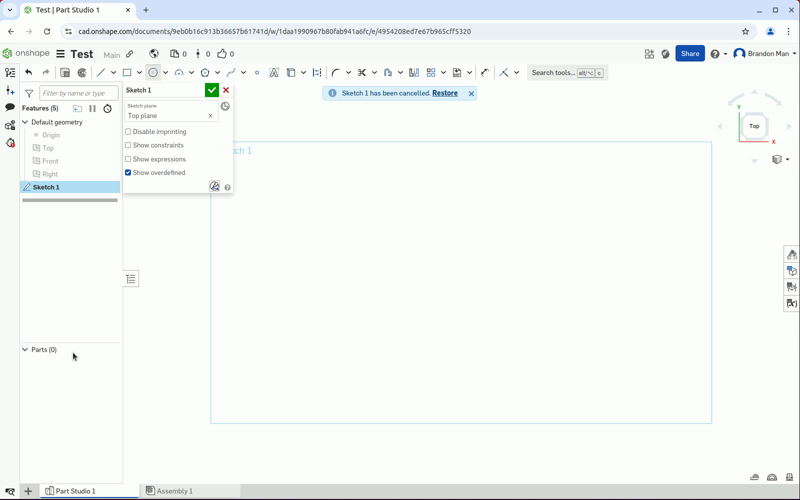
mouse_move(461, 282)
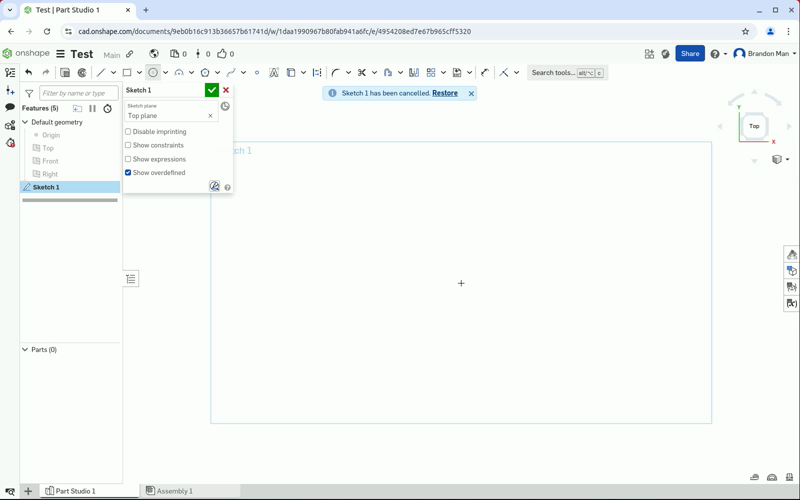
click(461, 282)
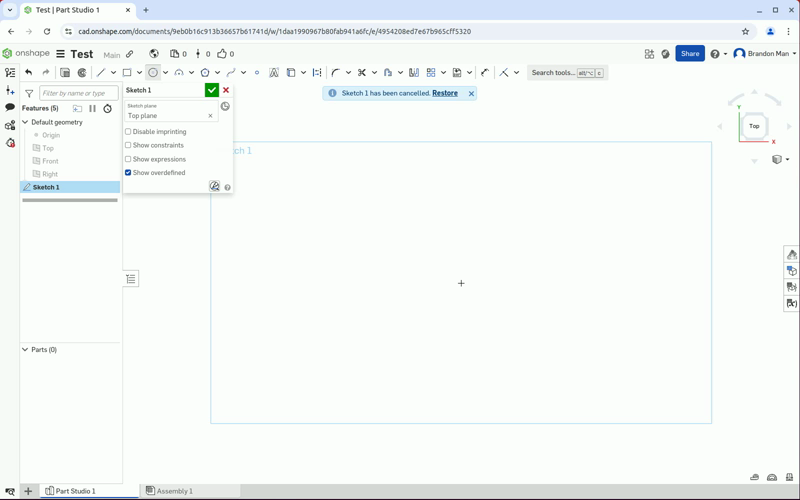
key_up(shift)
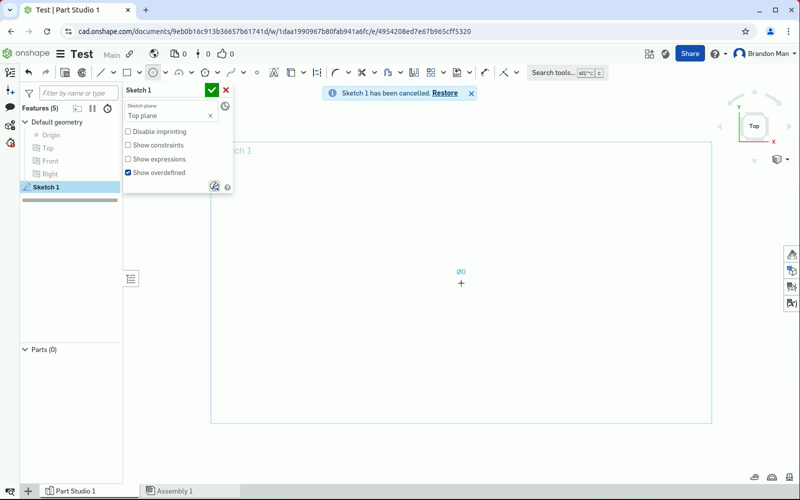
mouse_move(555, 282)
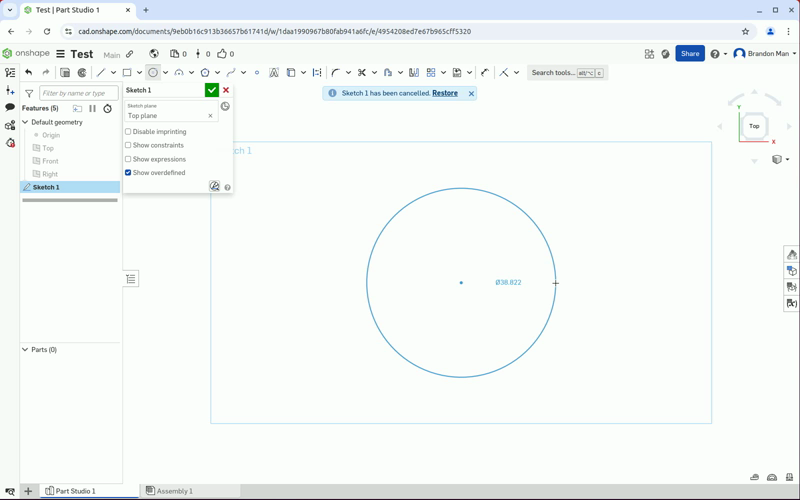
click(555, 282)
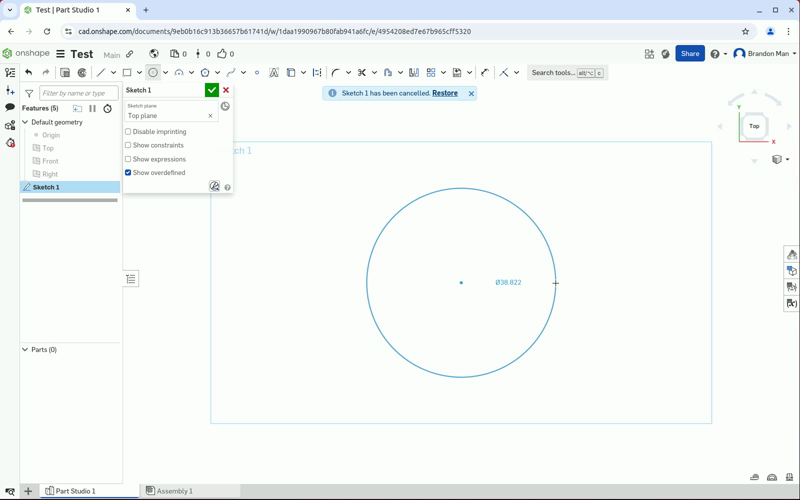
key(esc)
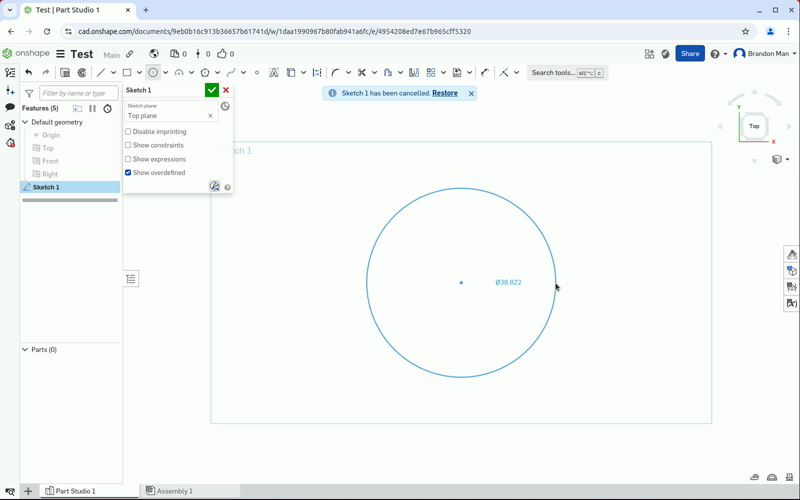
mouse_move(470, 317)
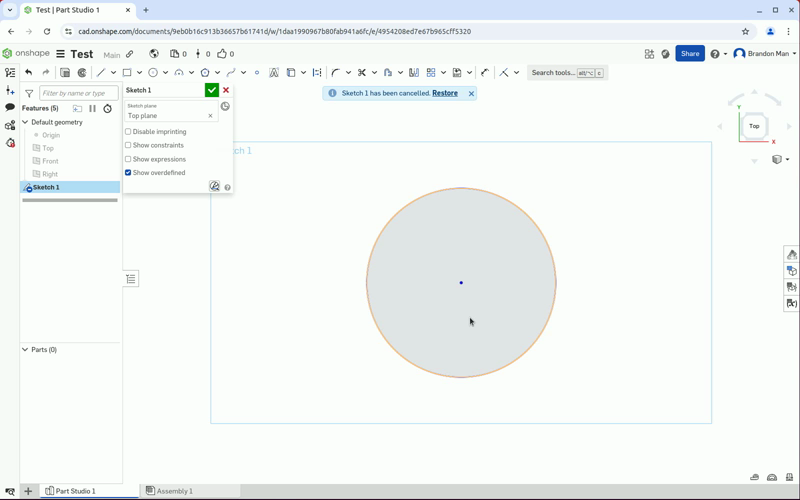
click(470, 317)
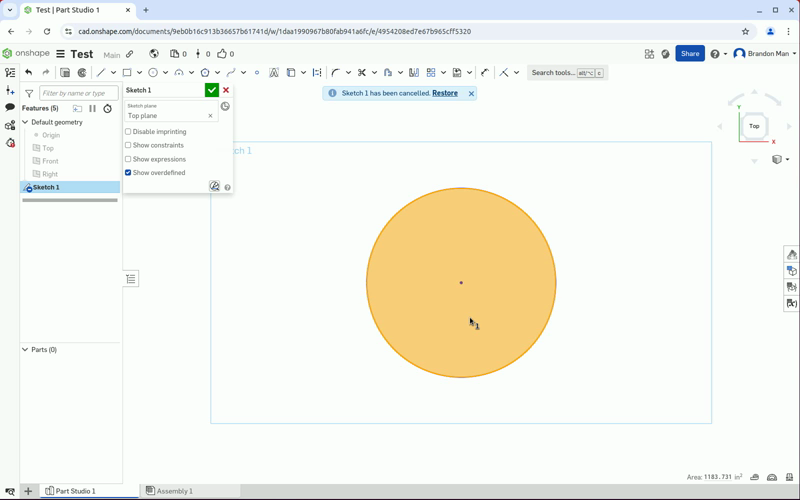
mouse_move(73, 352)
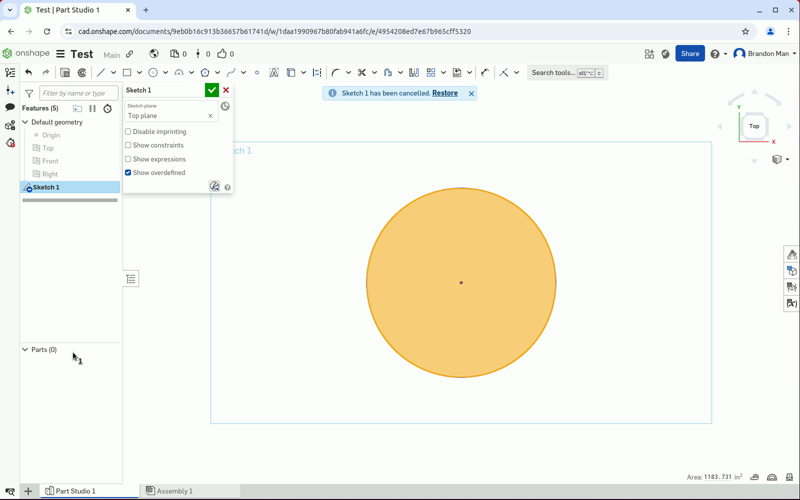
key(shift+y)
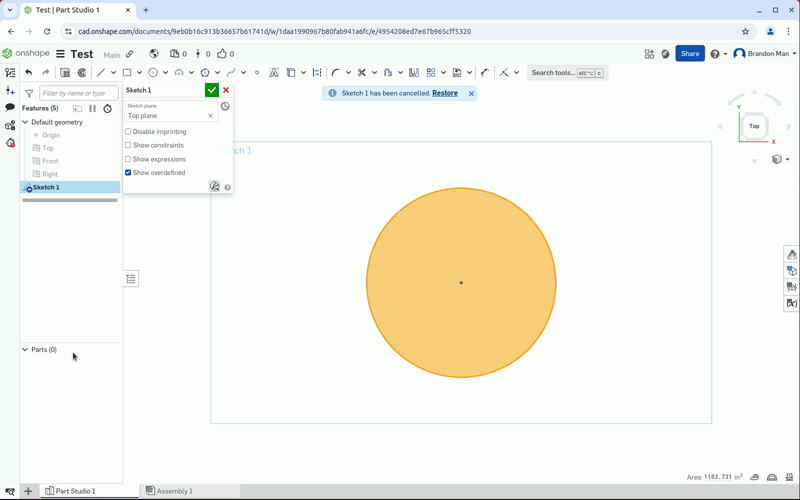
key(shift+e)
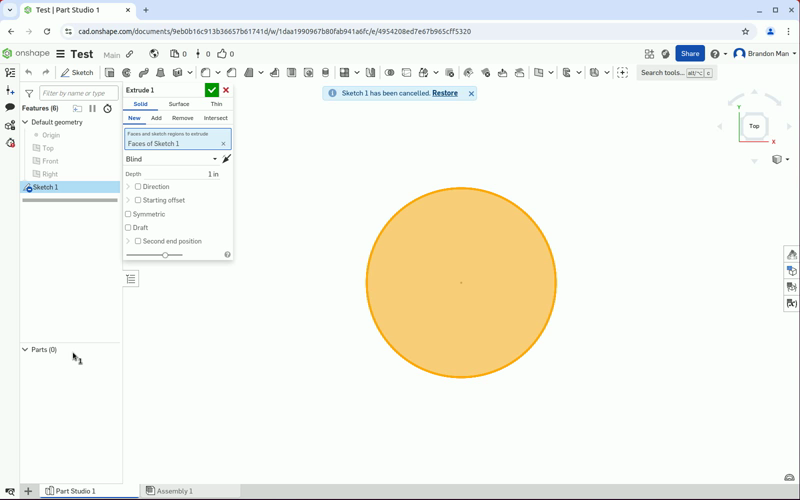
mouse_move(143, 106)
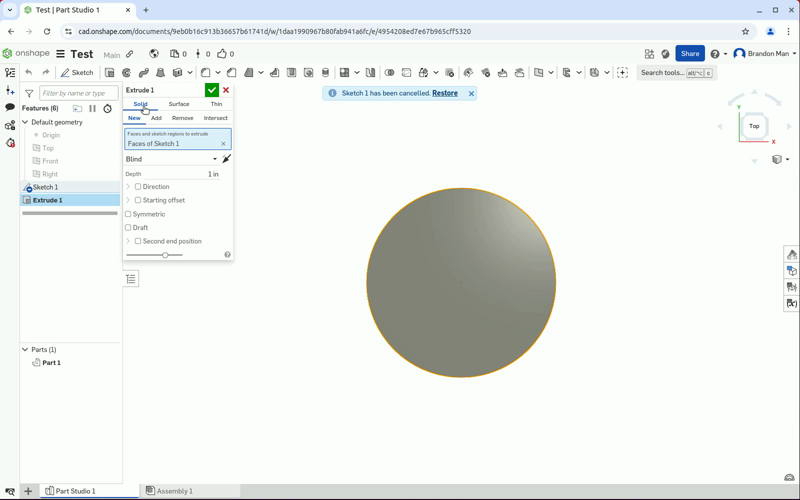
click(143, 106)
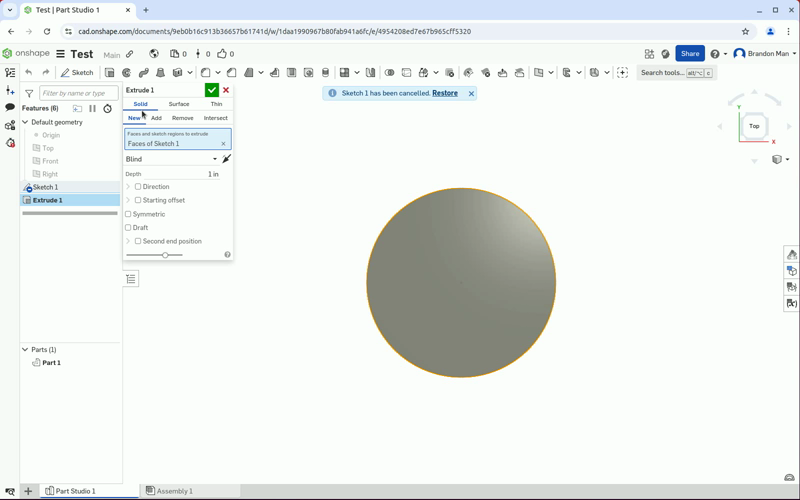
mouse_move(137, 120)
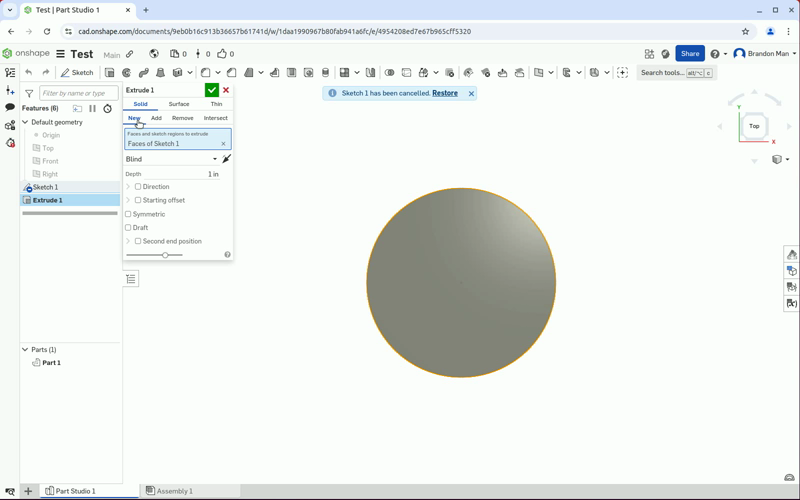
click(137, 120)
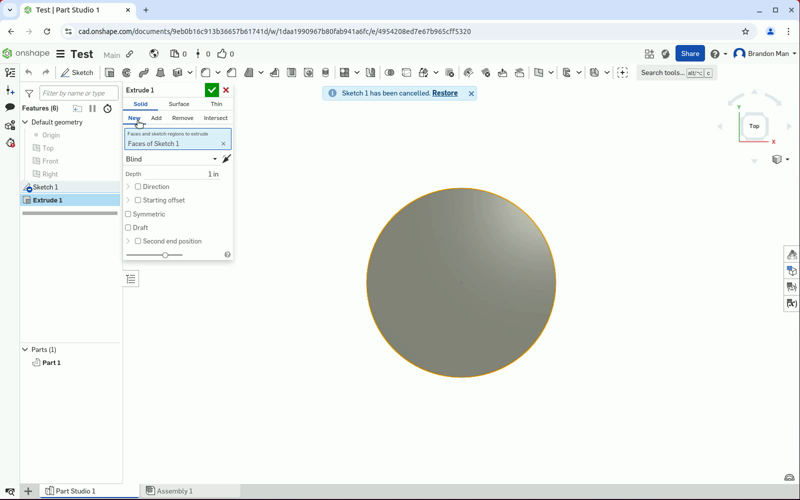
key(tab, 4)
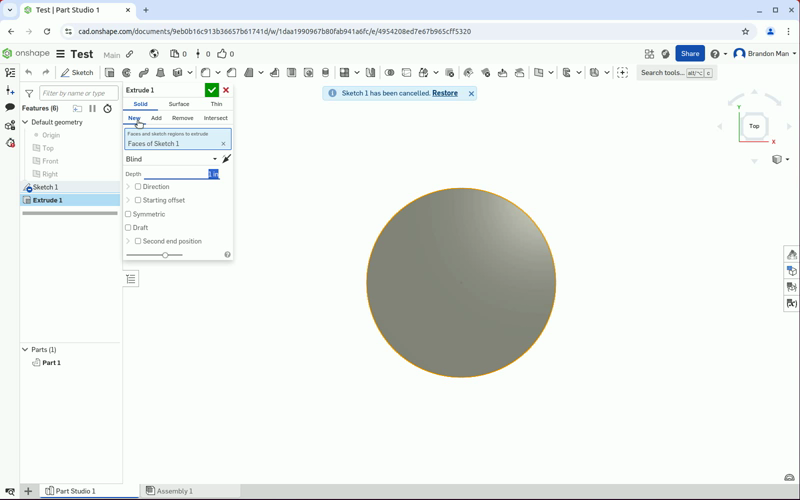
text(11.554)
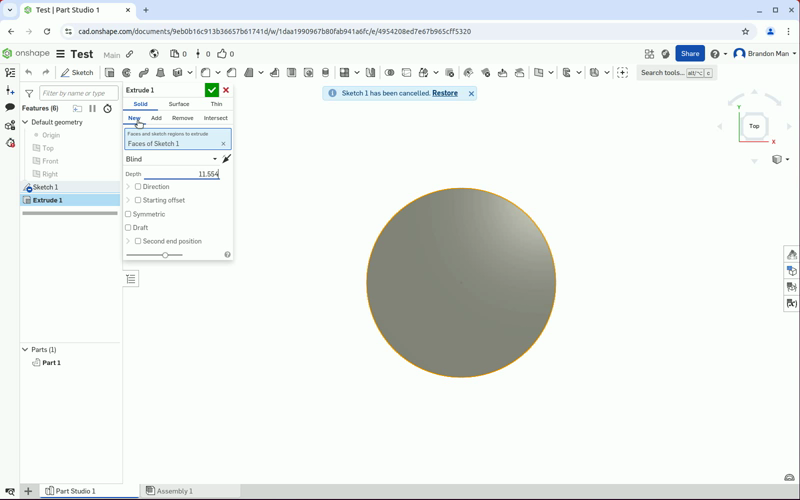
key(enter)
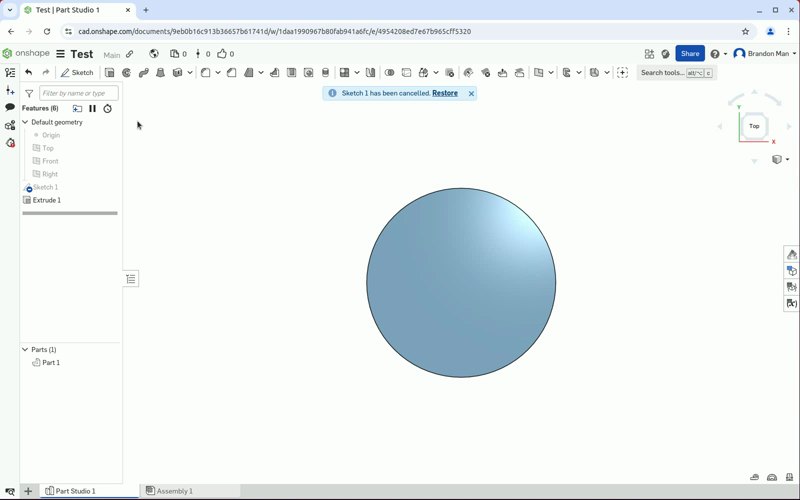
key(shift+h)
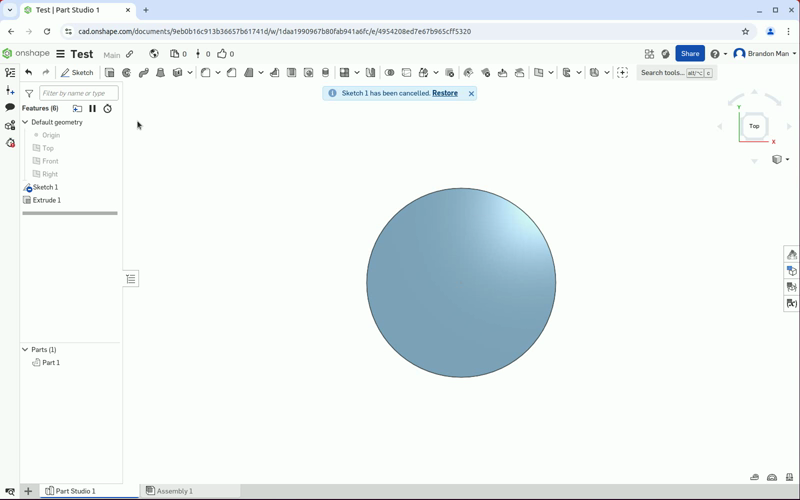
key(shift+h)
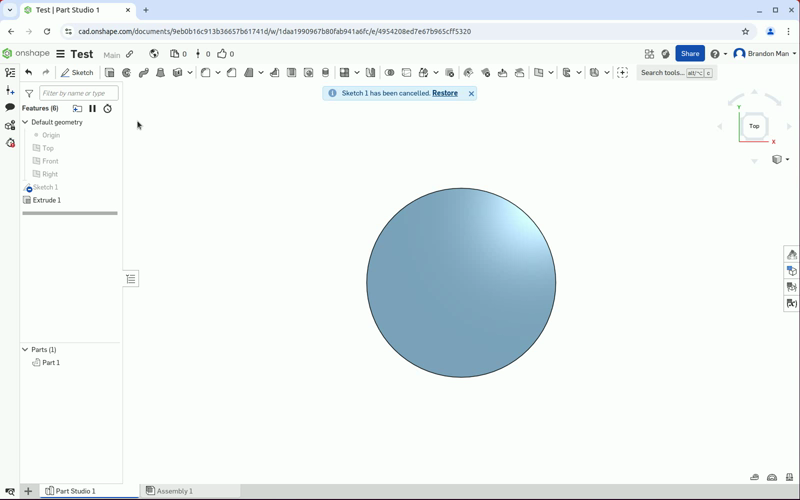
mouse_move(73, 189)
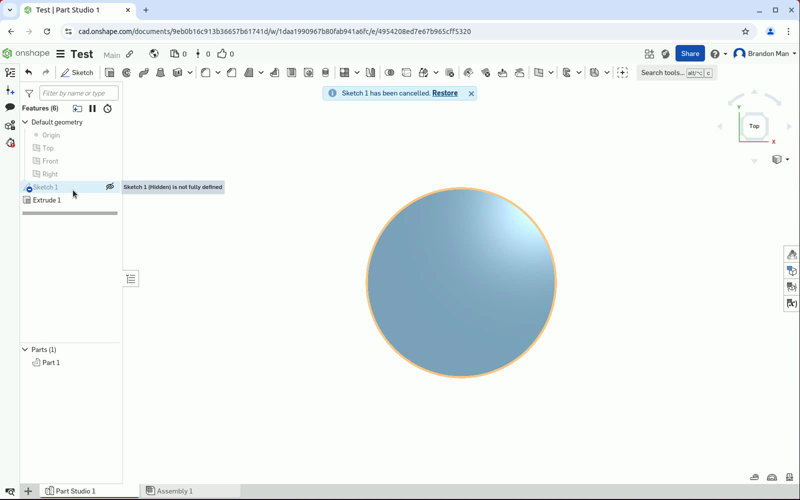
click(73, 189)
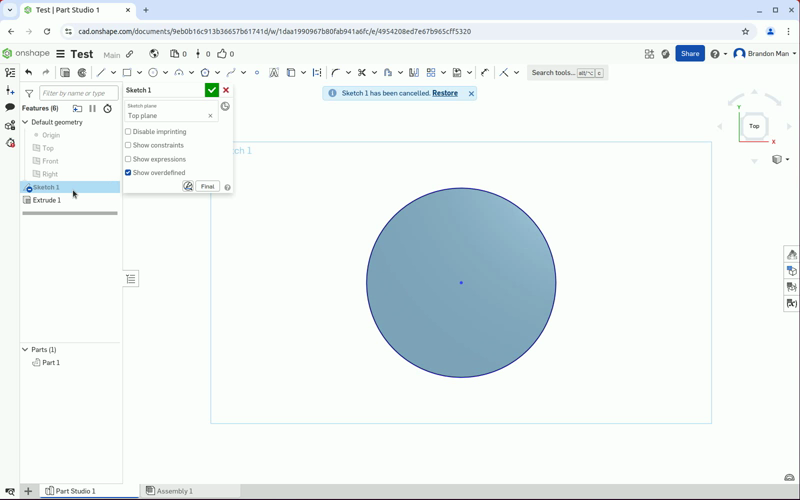
mouse_move(229, 92)
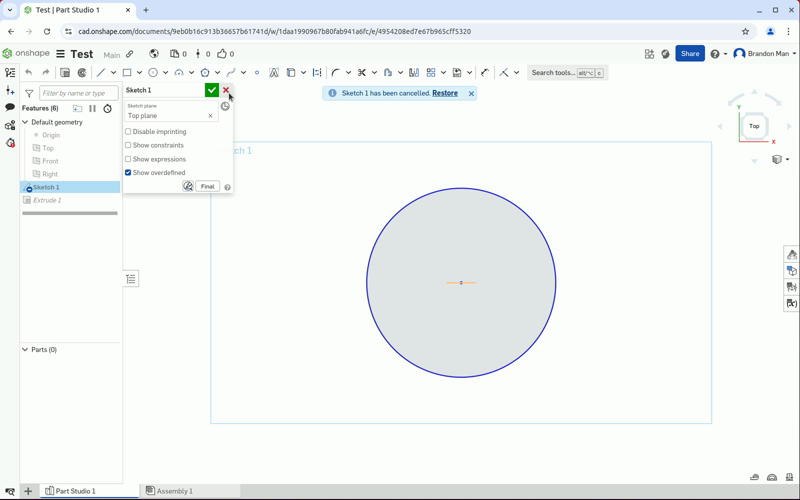
click(229, 92)
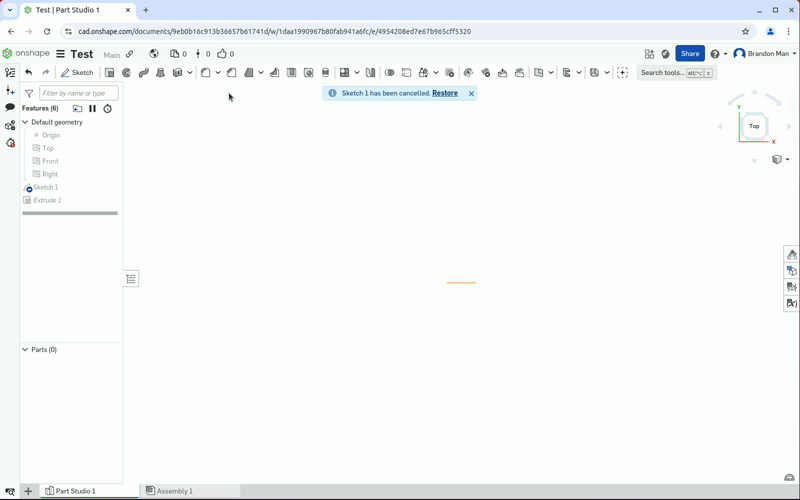
mouse_move(73, 352)
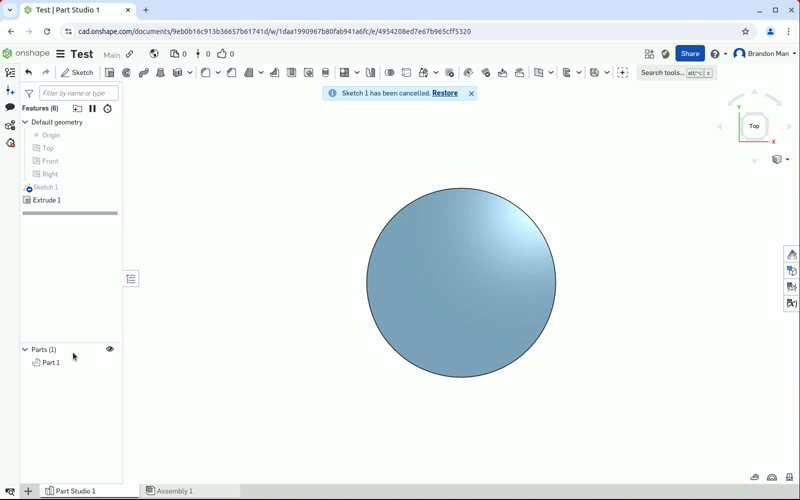
key(y)
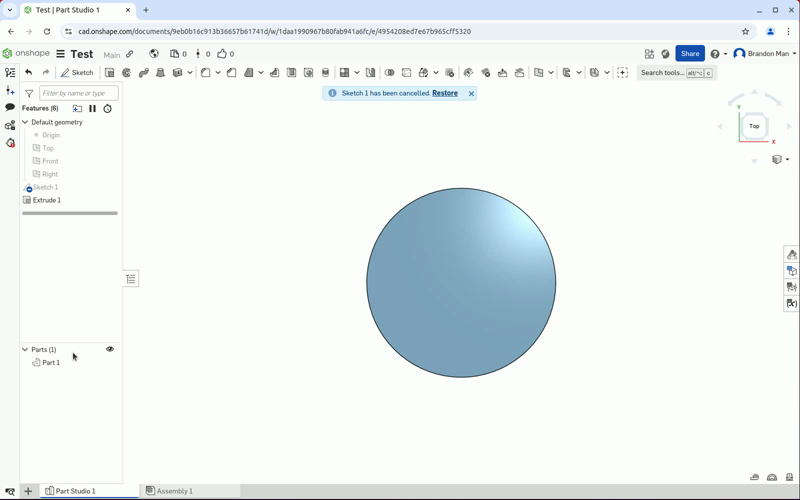
key(shift+p)
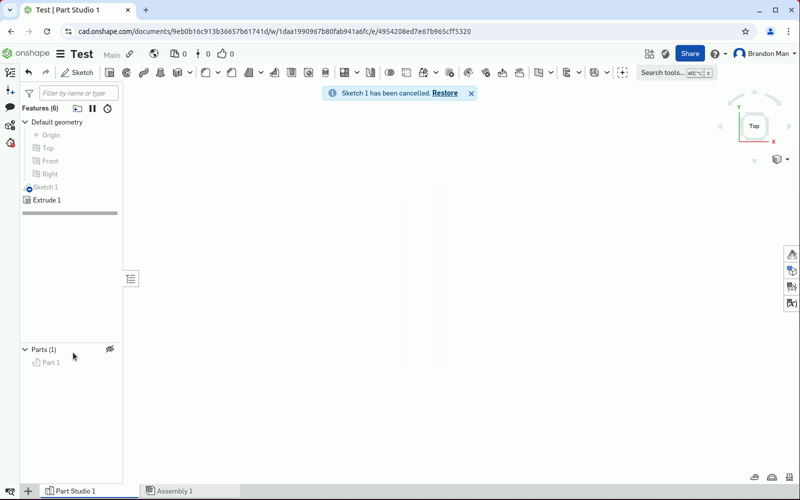
key(space)
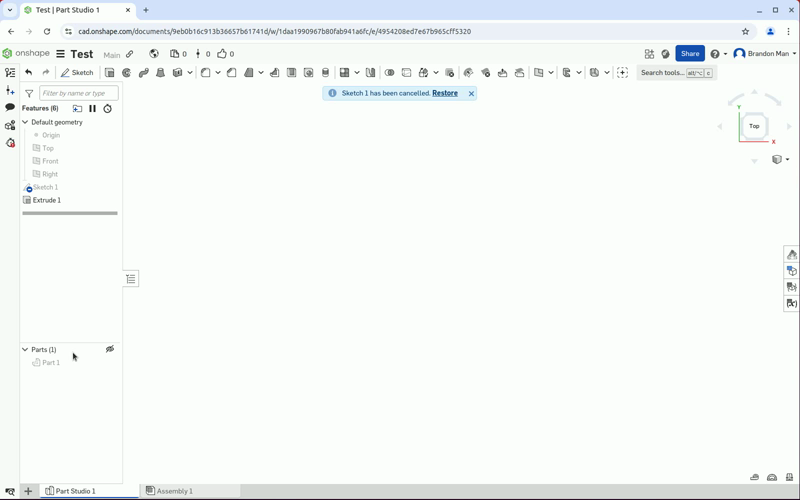
key_down(shift)
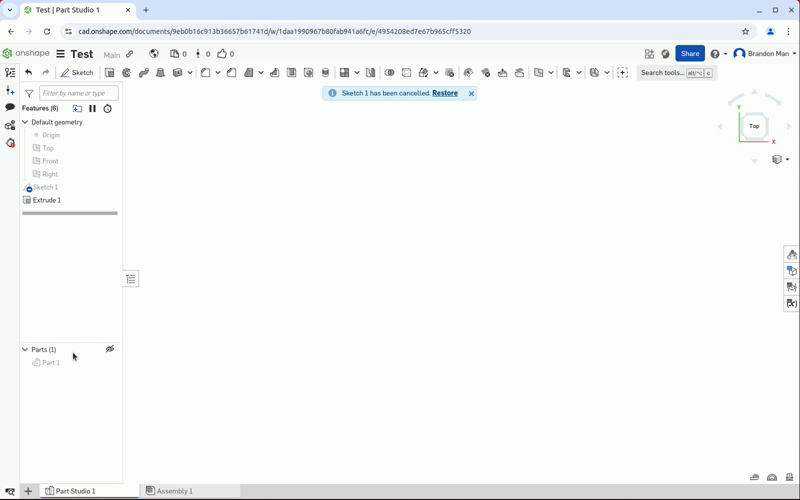
key(up)
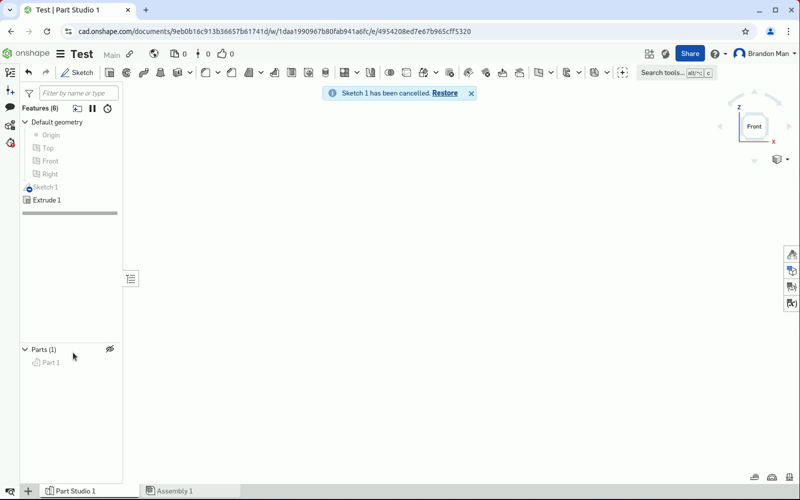
key_up(shift)
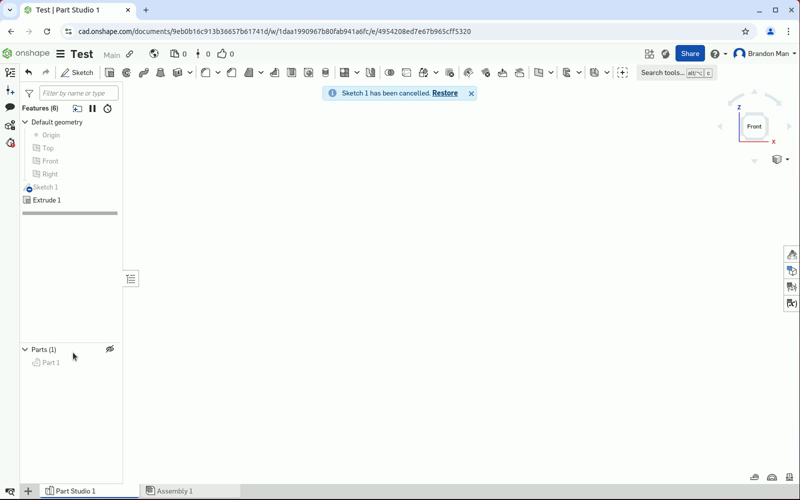
key(space)
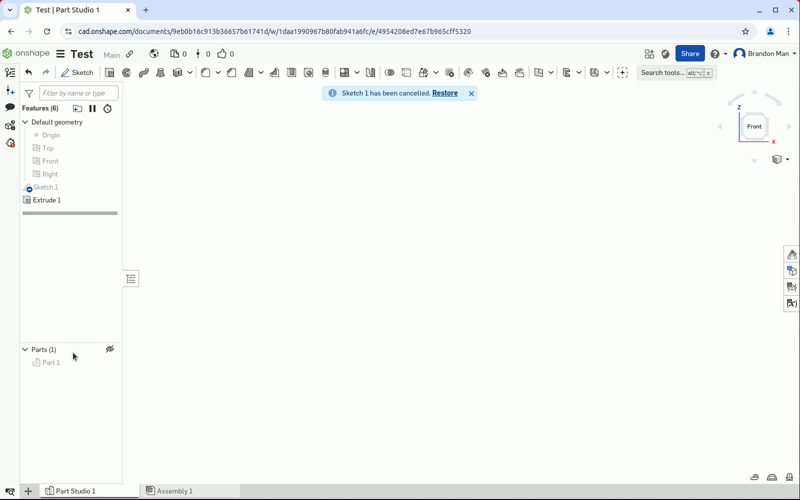
key_down(shift)
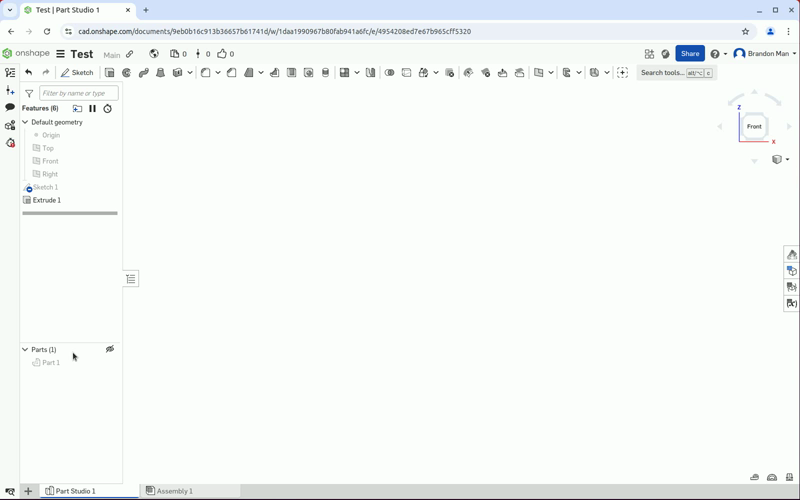
key(left)
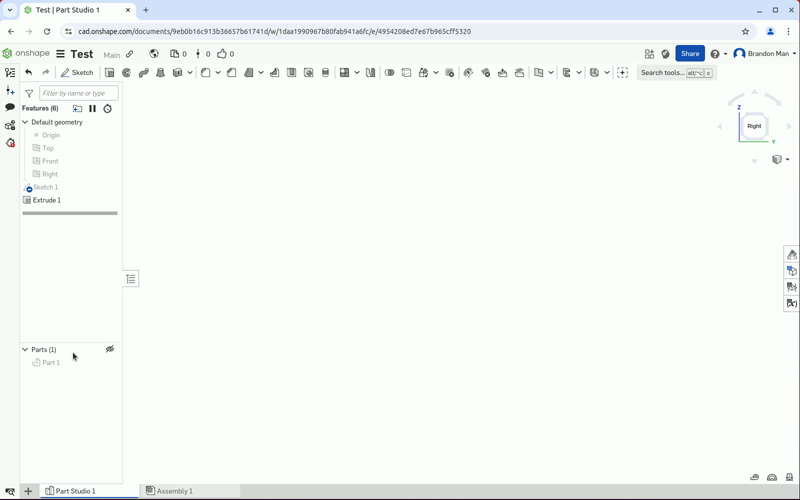
key_up(shift)
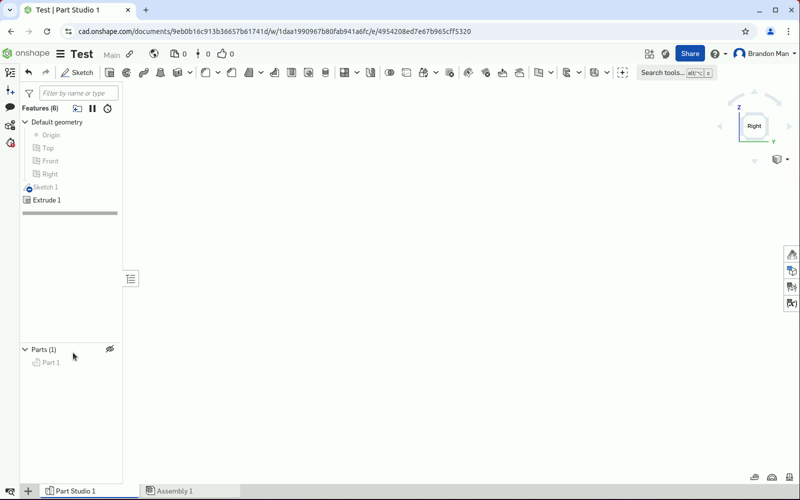
mouse_move(73, 352)
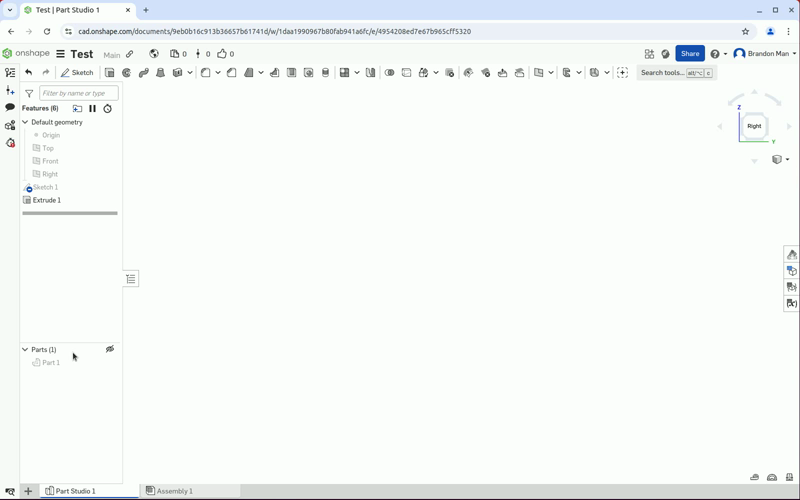
key(shift+y)
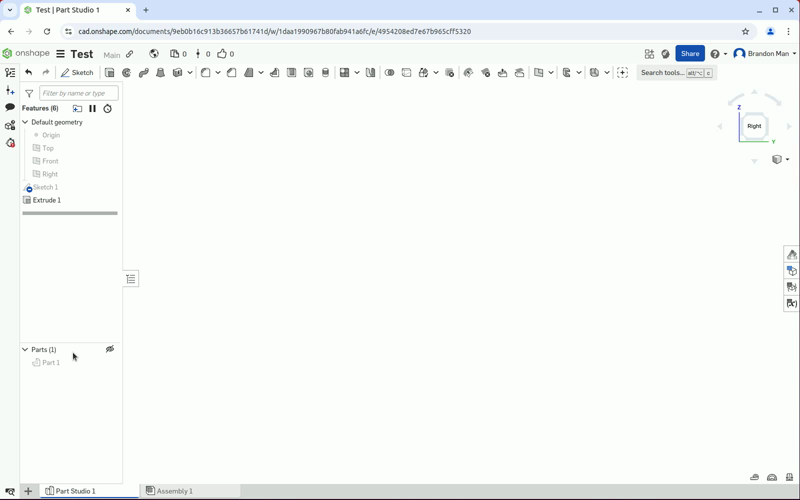
key(shift+s)
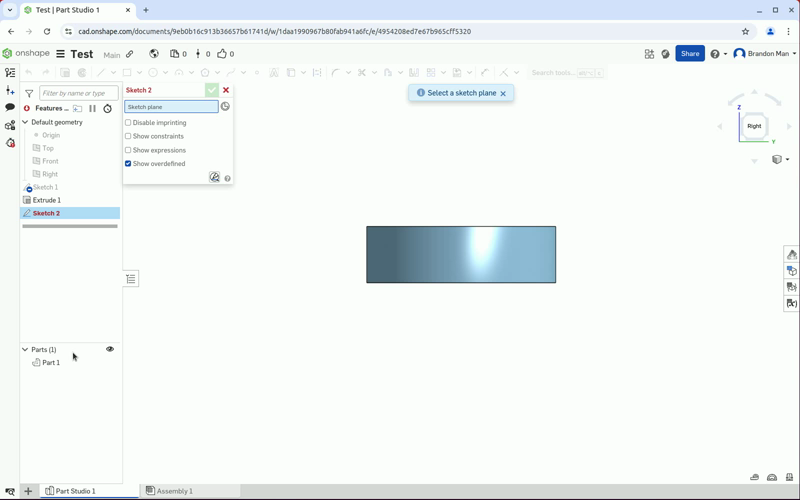
mouse_move(73, 176)
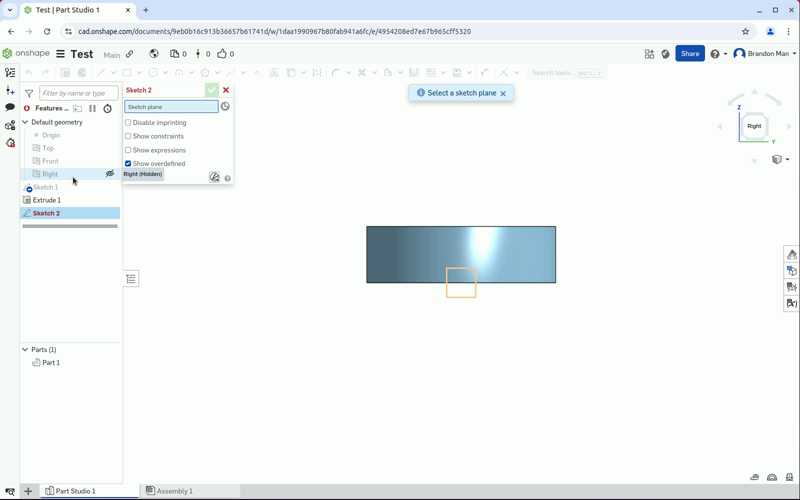
click(73, 176)
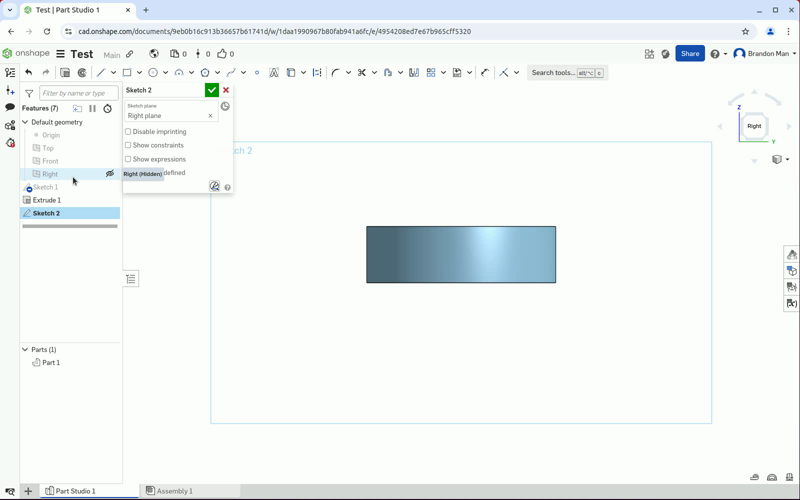
mouse_move(73, 352)
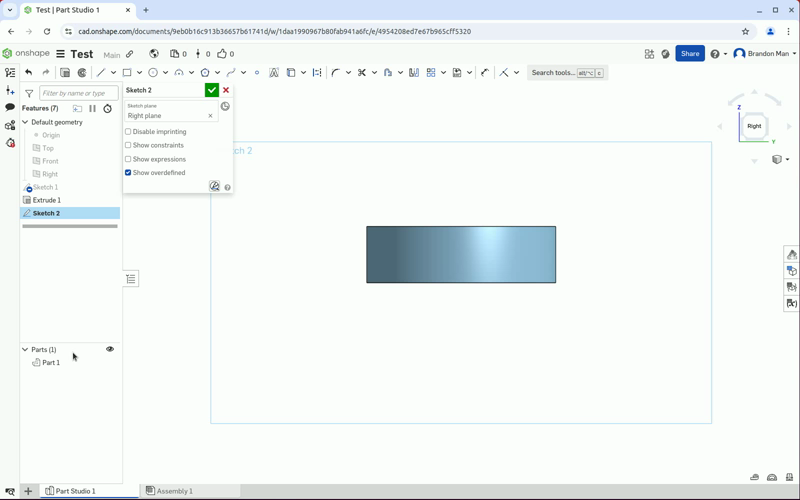
key(y)
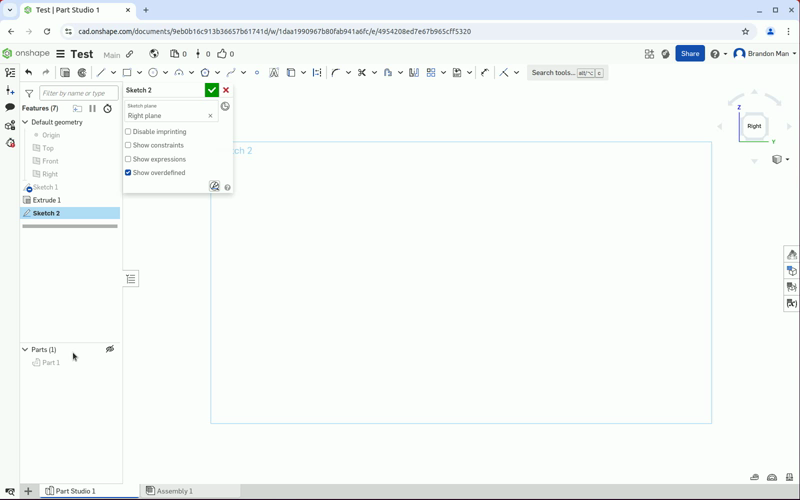
key(c)
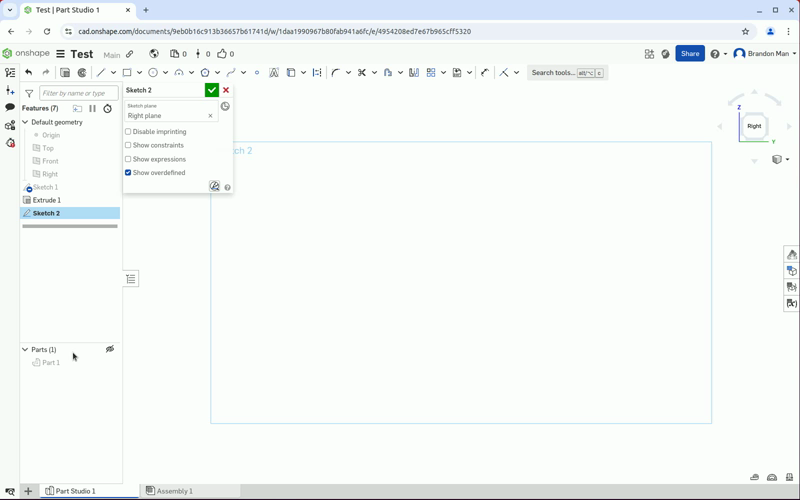
key_down(shift)
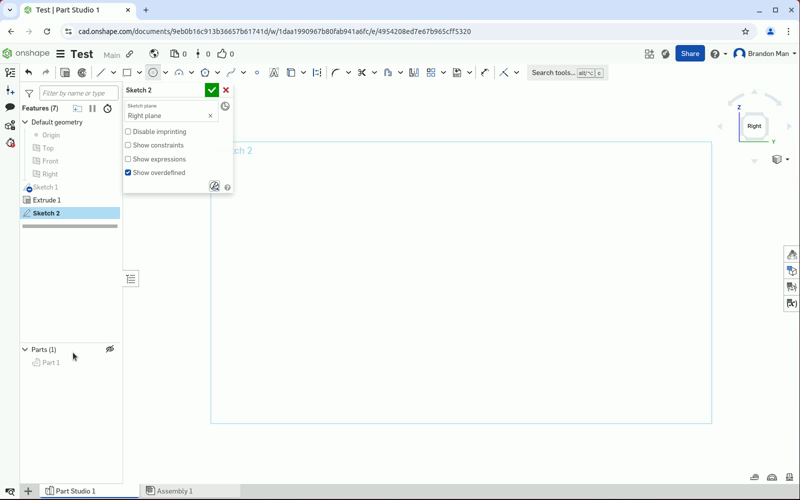
mouse_move(461, 226)
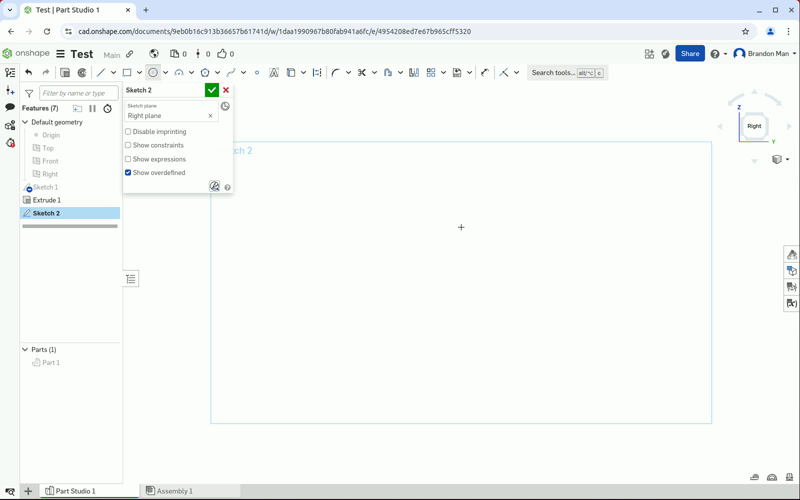
click(461, 226)
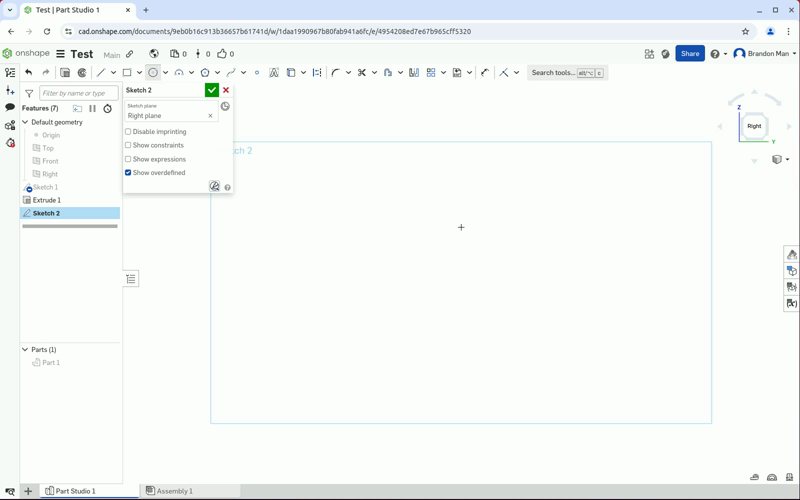
key_up(shift)
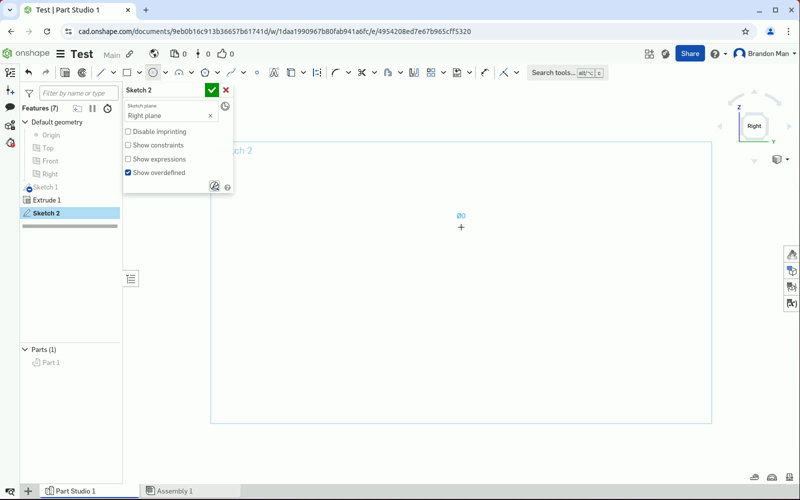
mouse_move(518, 226)
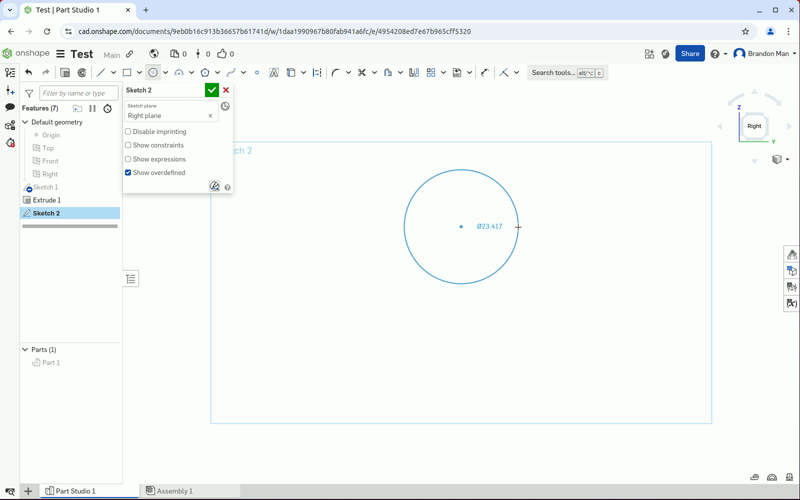
click(518, 226)
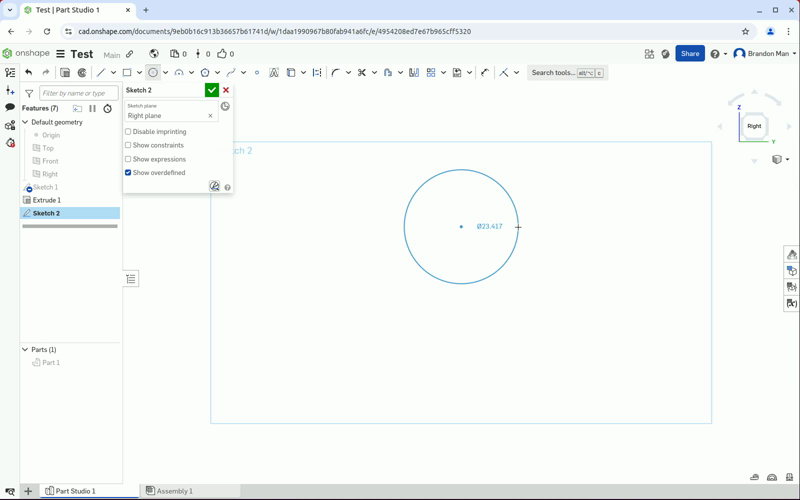
key(esc)
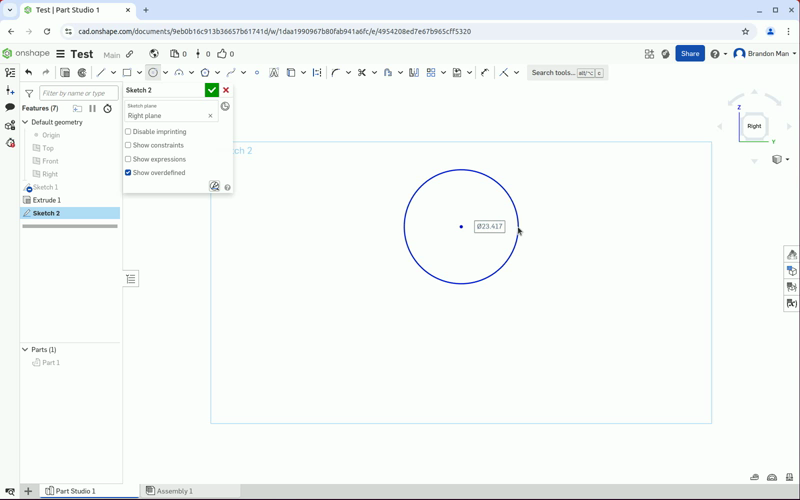
key(c)
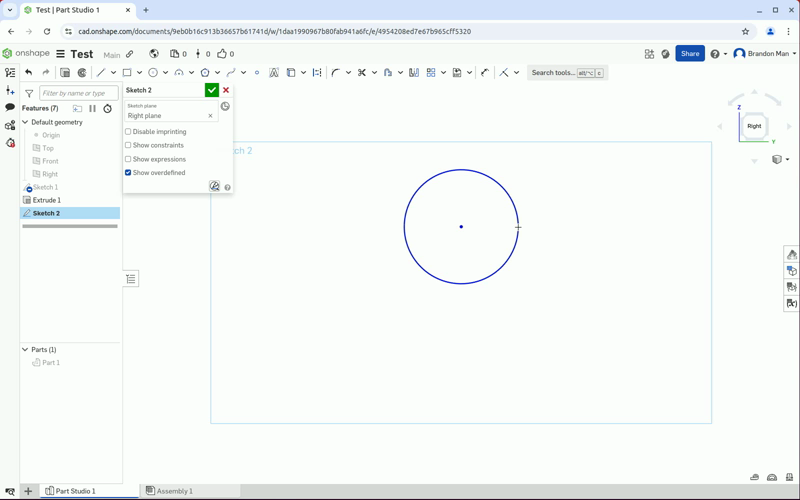
key_down(shift)
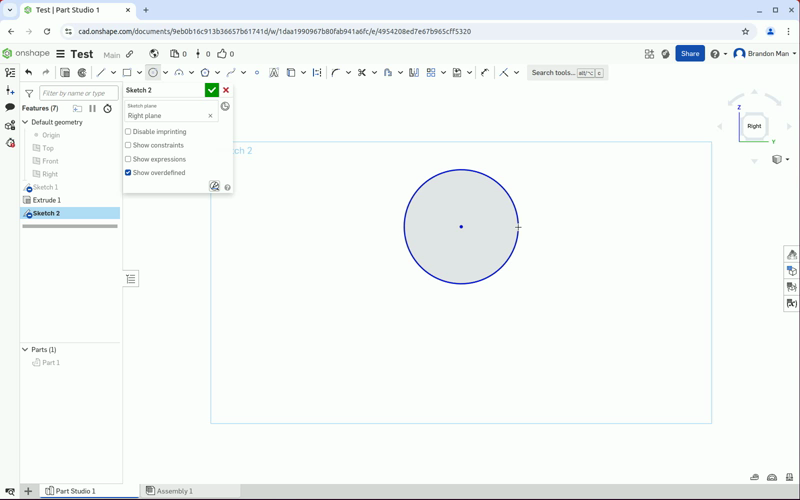
mouse_move(461, 198)
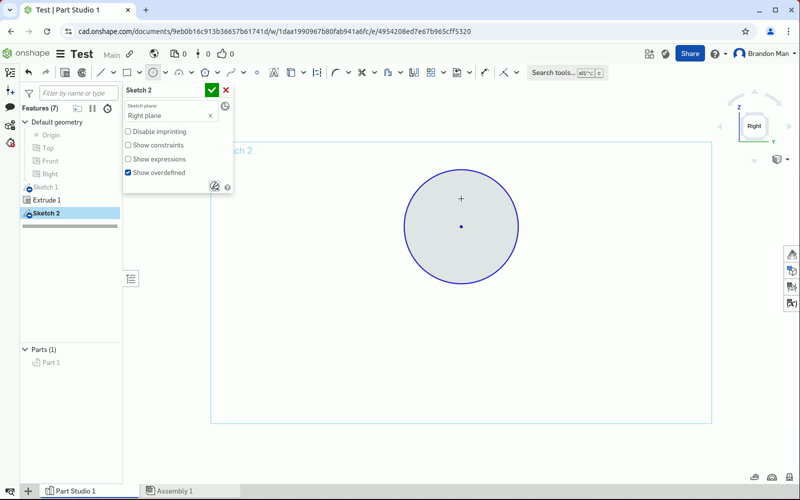
click(461, 198)
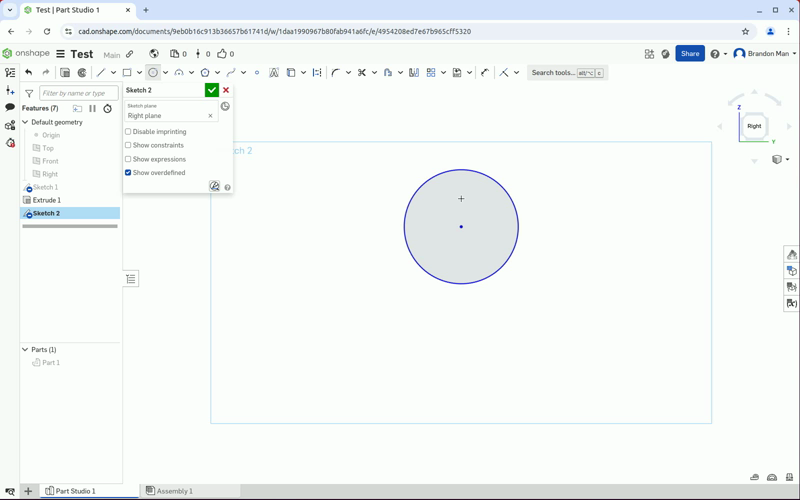
key_up(shift)
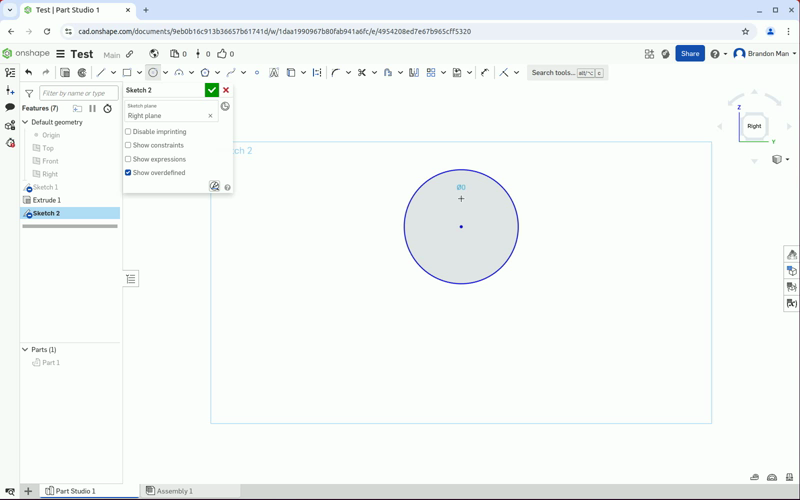
mouse_move(470, 198)
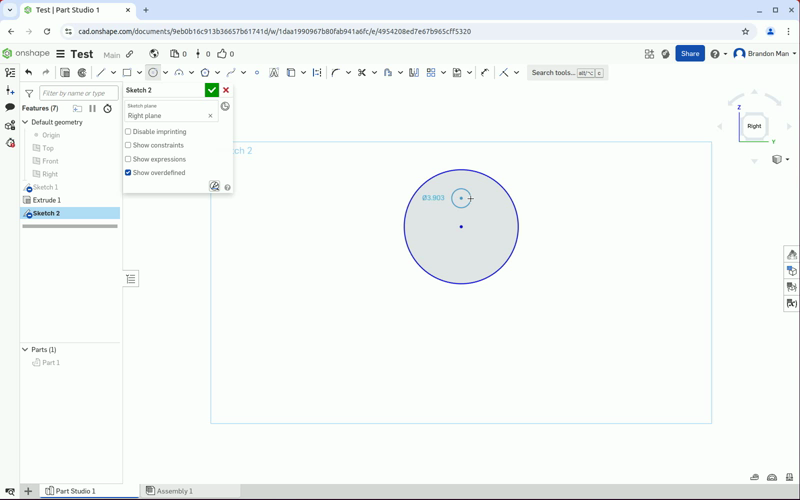
click(470, 198)
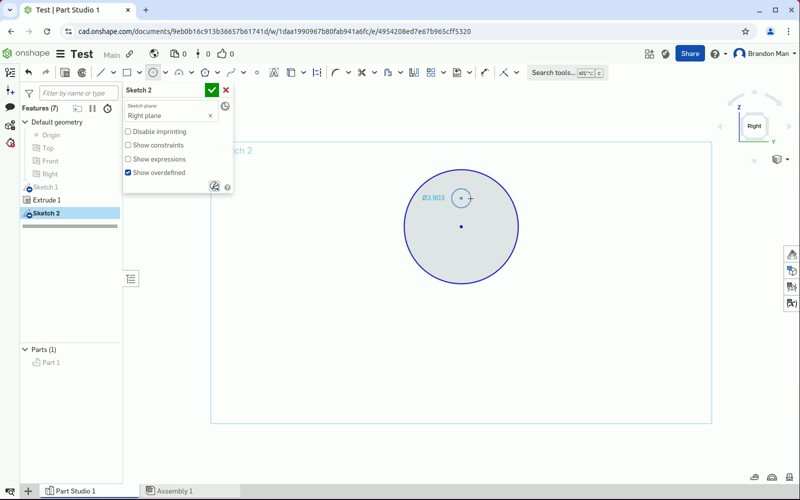
key(esc)
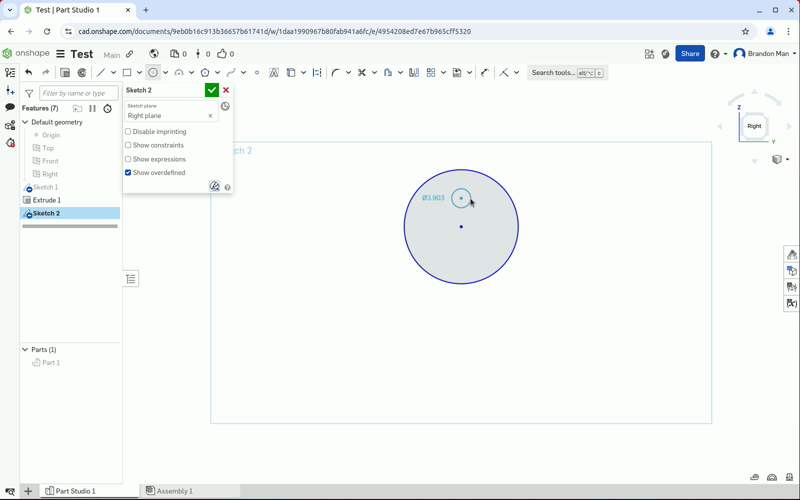
mouse_move(446, 233)
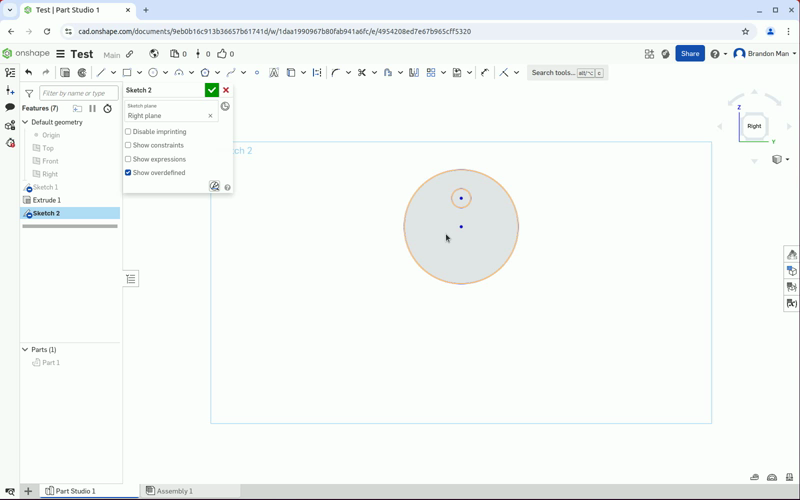
click(446, 233)
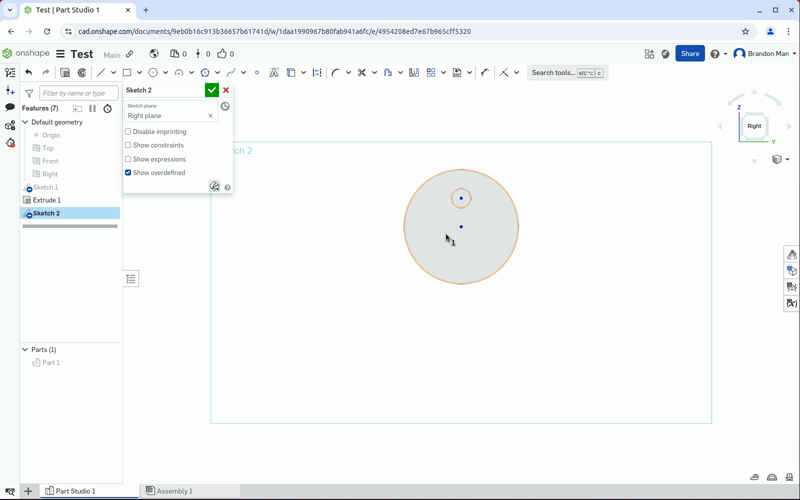
mouse_move(73, 352)
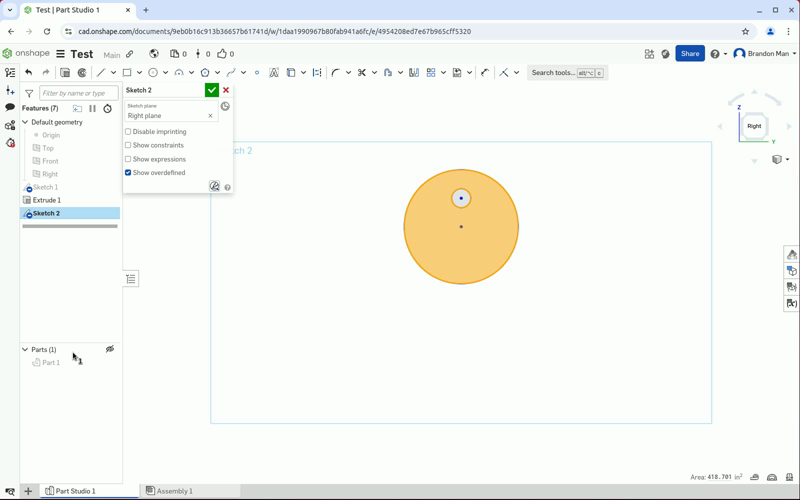
key(shift+y)
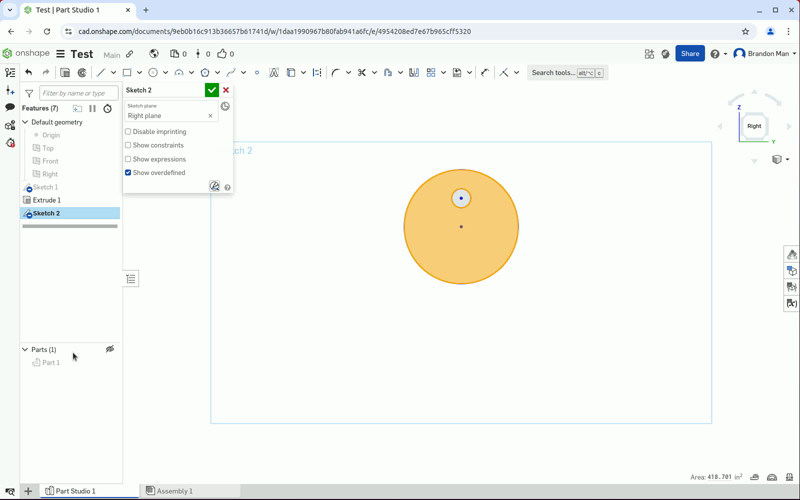
key(shift+e)
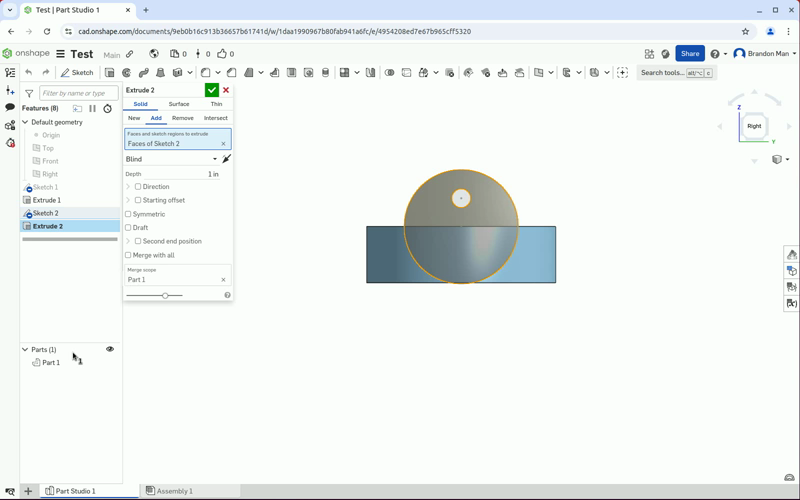
mouse_move(143, 106)
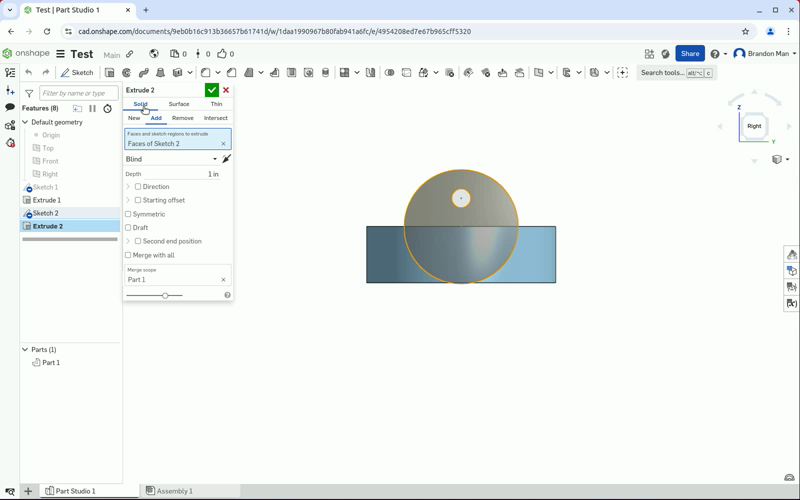
click(143, 106)
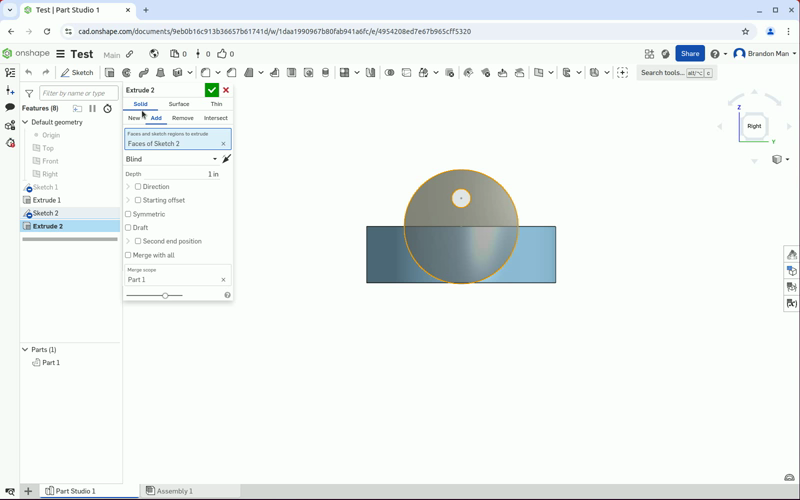
mouse_move(137, 120)
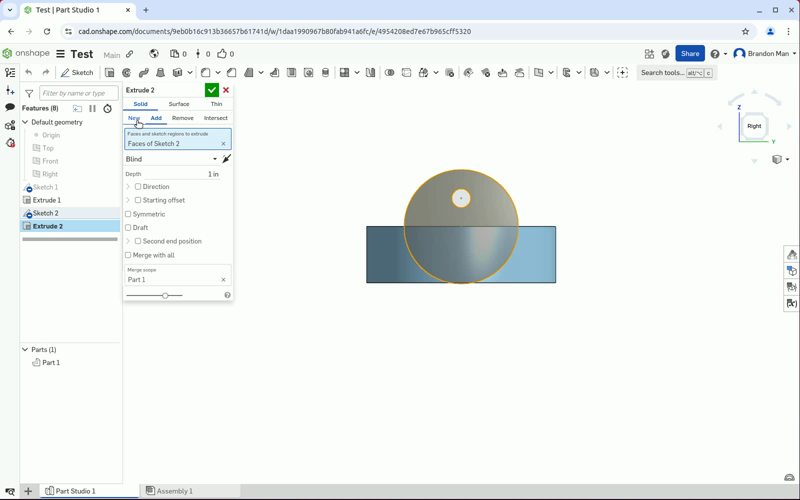
click(137, 120)
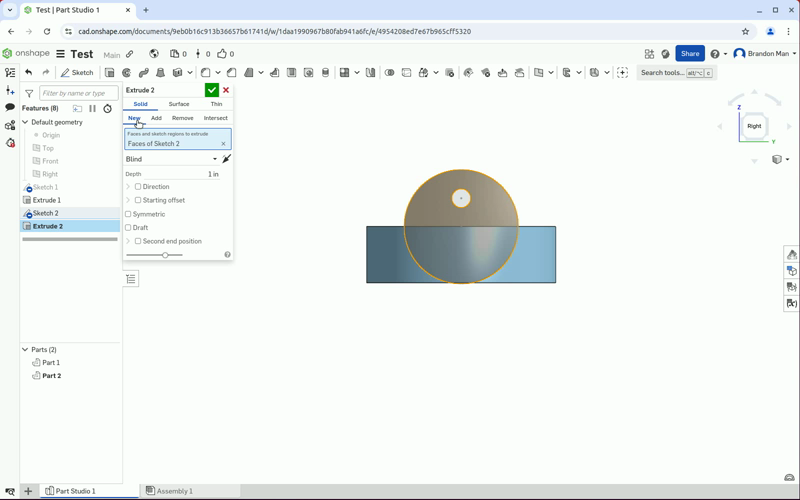
key(tab, 4)
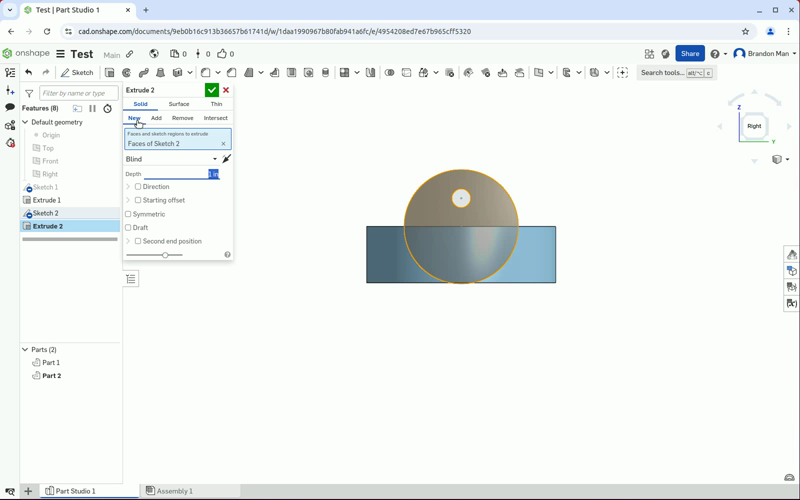
text(9.628)
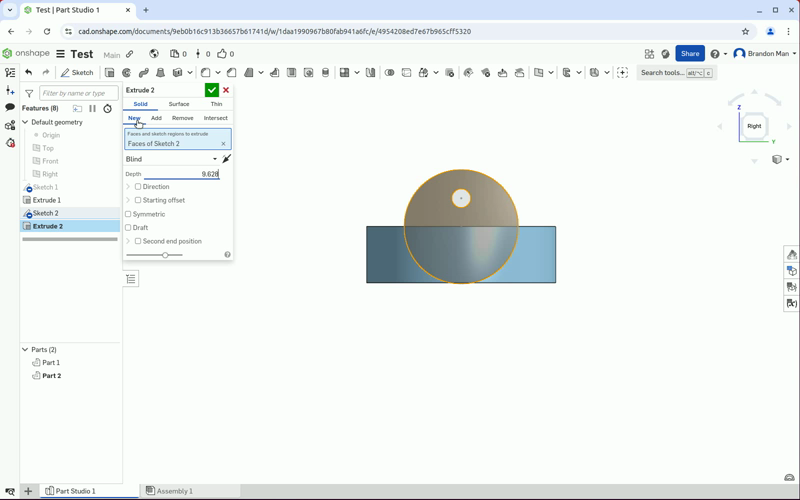
key(tab, 3)
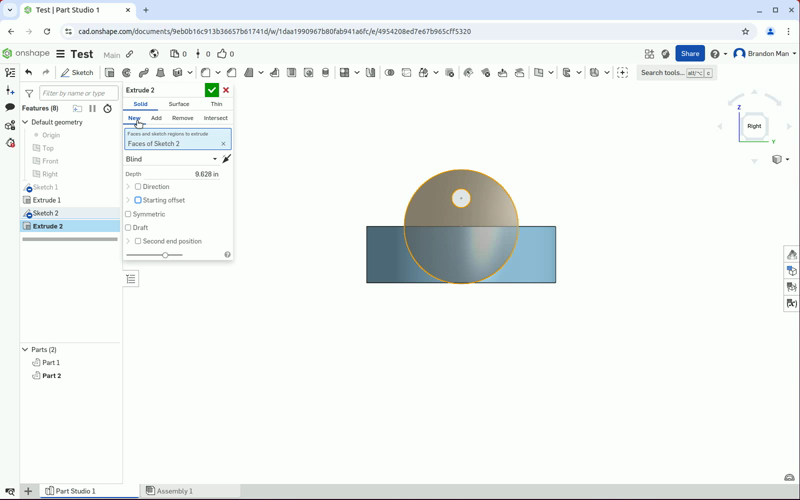
key(tab, 2)
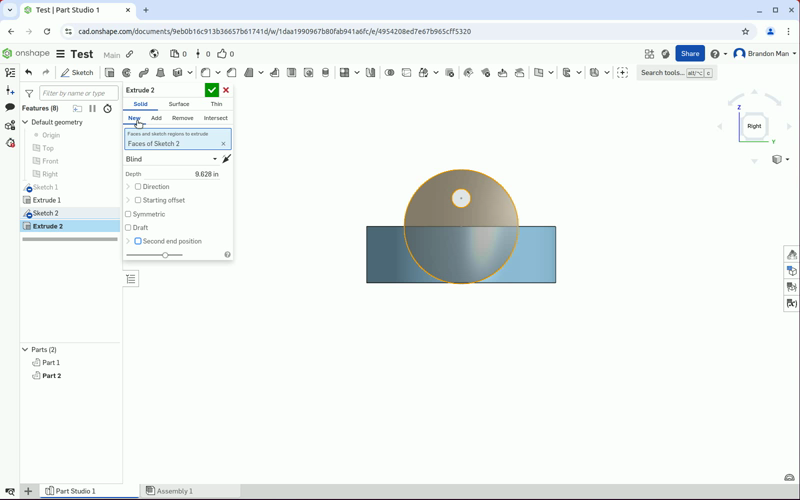
key(space)
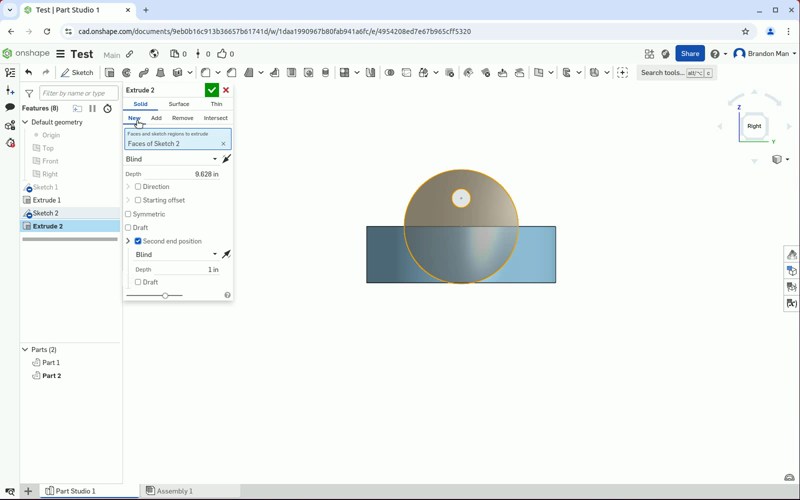
key(tab, 3)
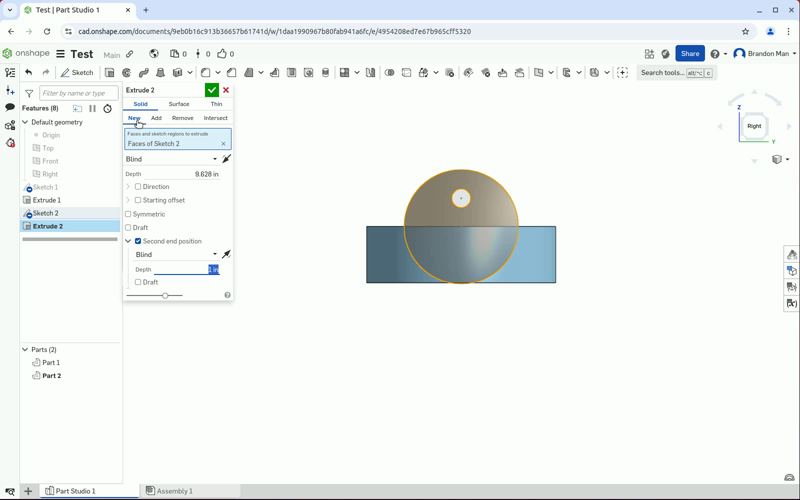
text(9.628)
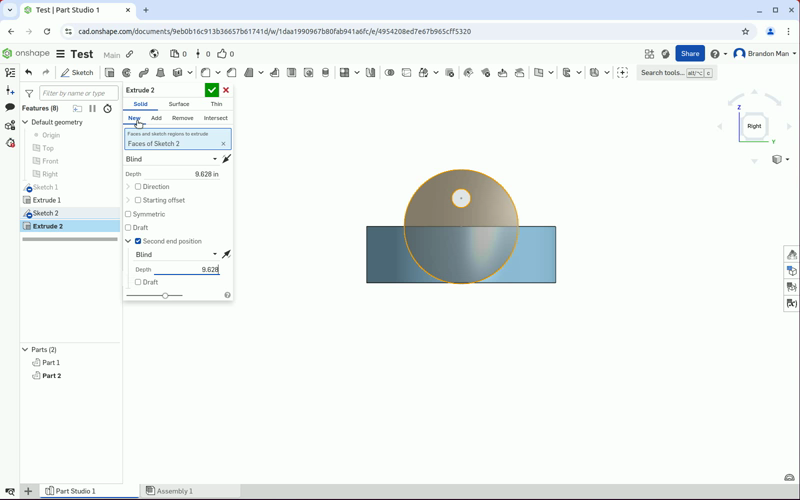
key(enter)
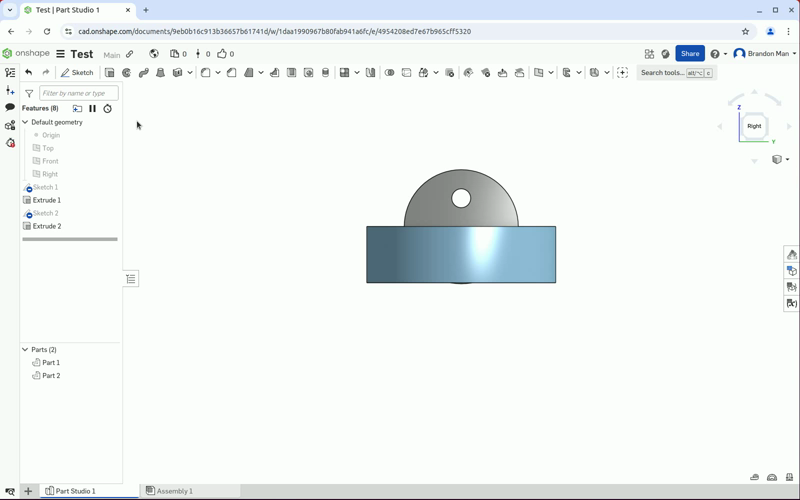
key(shift+h)
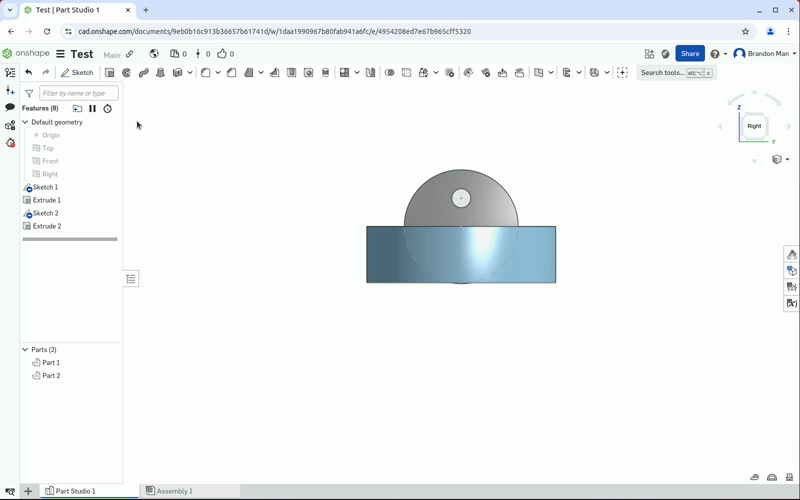
key(shift+h)
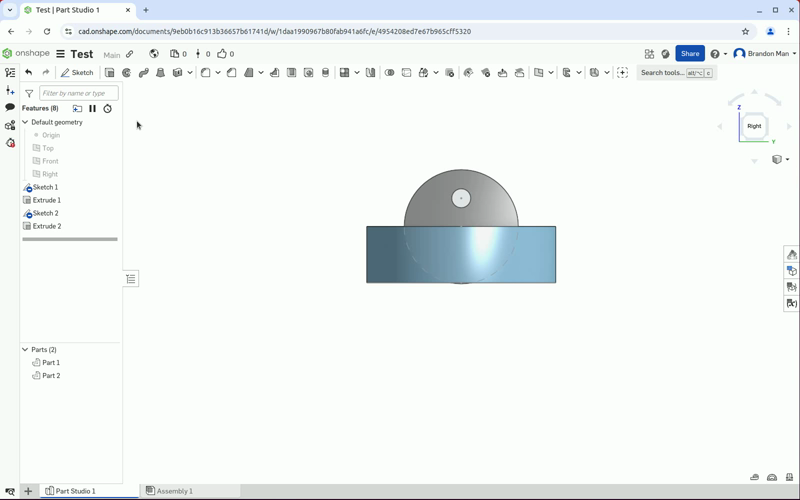
key(shift+7)
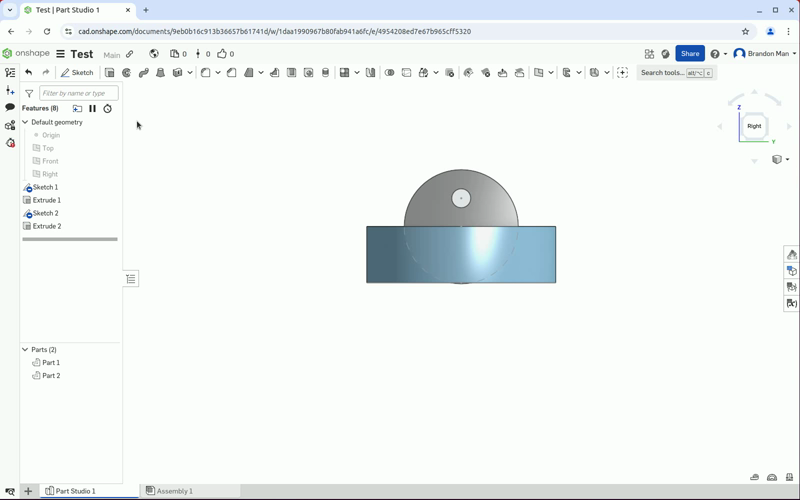
key(right, 2)
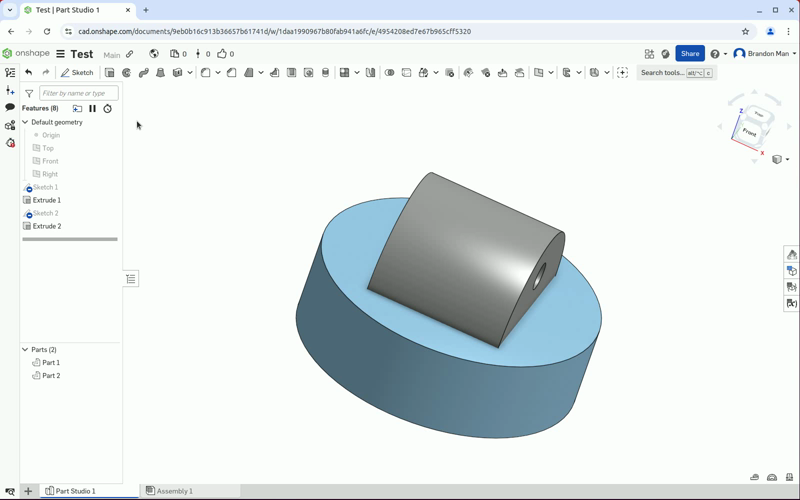
key(down, 2)
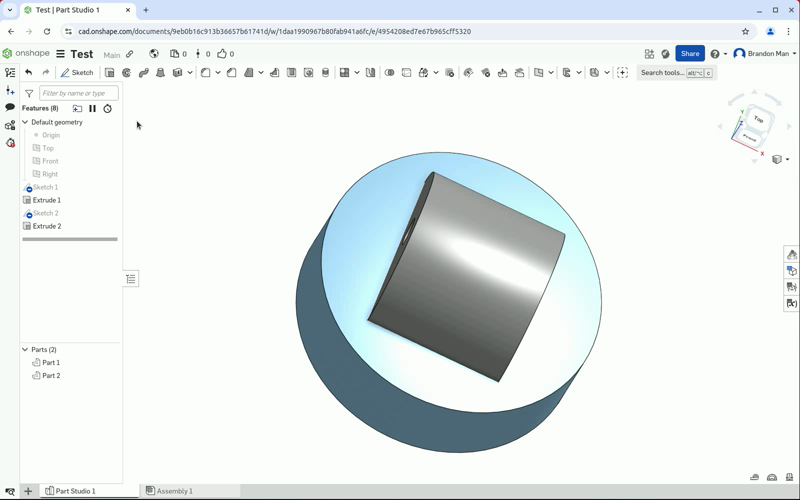
key(up, 2)
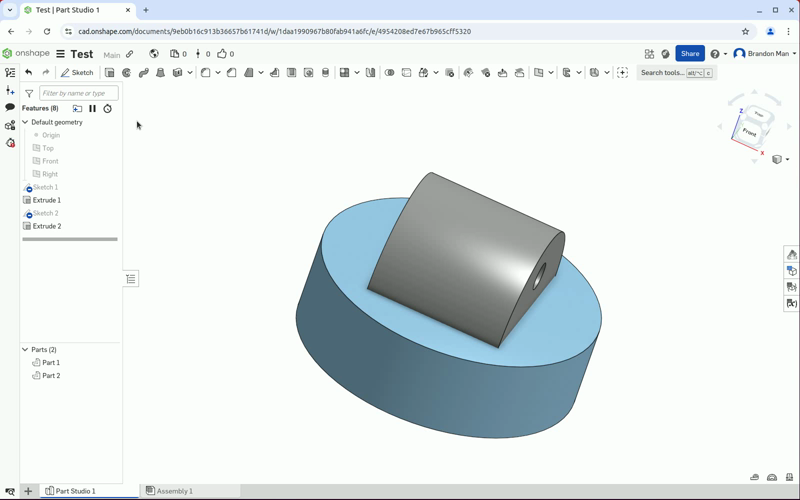
key(left, 2)
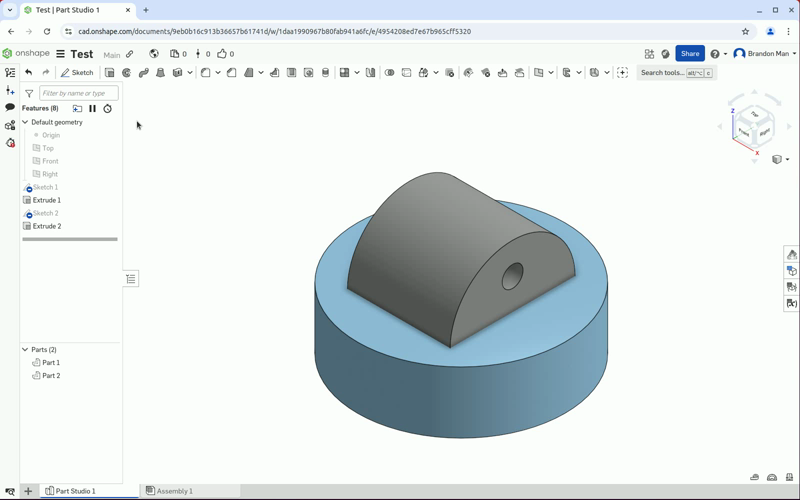
mouse_move(73, 189)
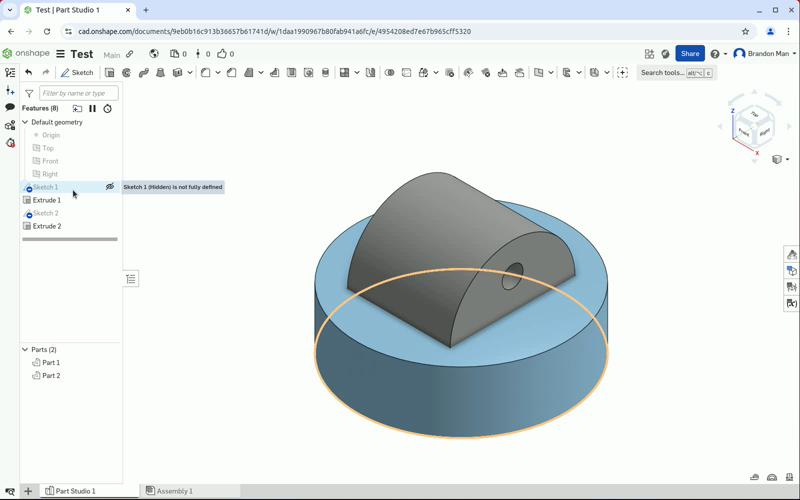
click(73, 189)